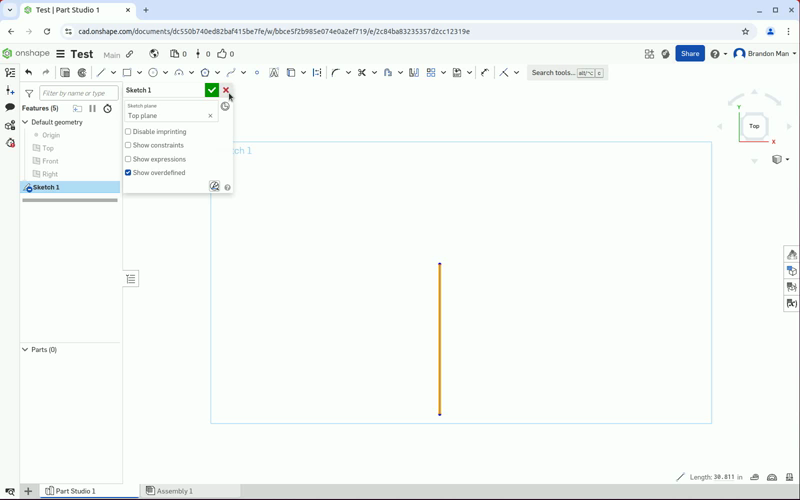
key(shift+h)
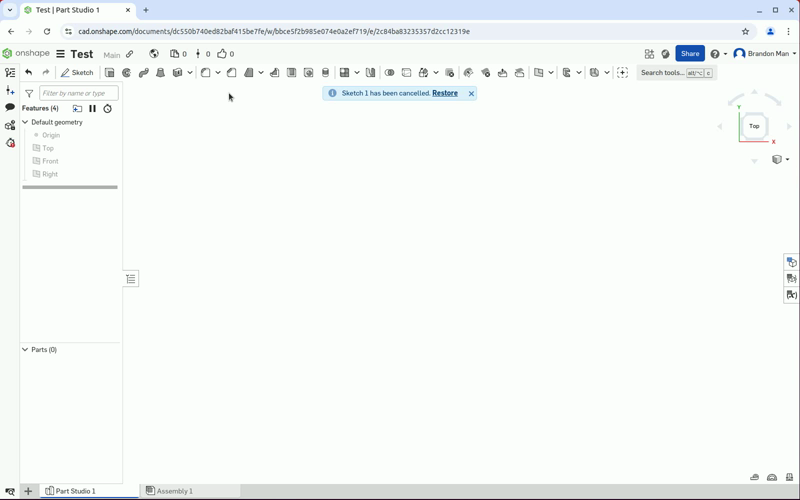
mouse_move(73, 352)
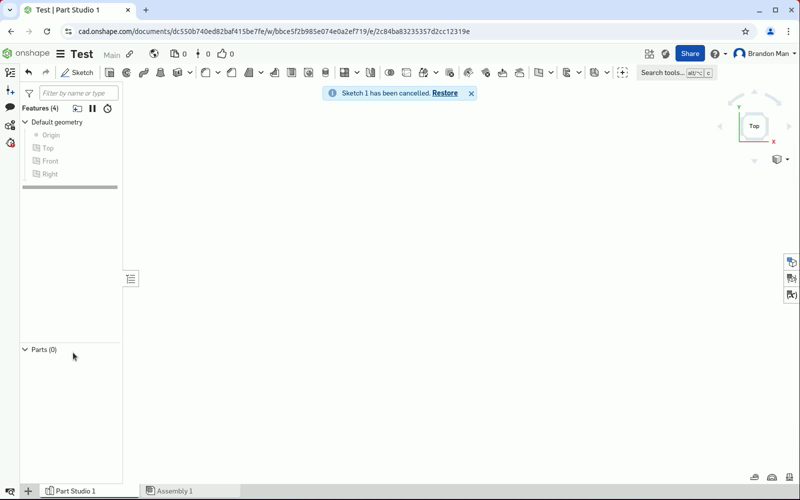
key(y)
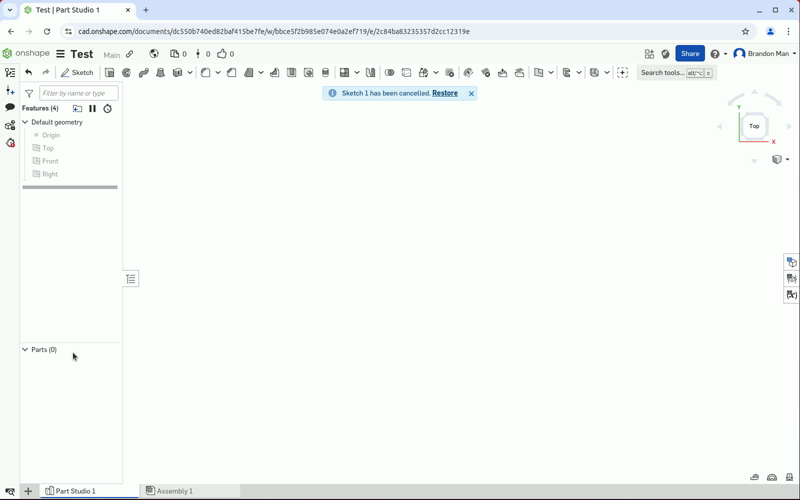
key(shift+p)
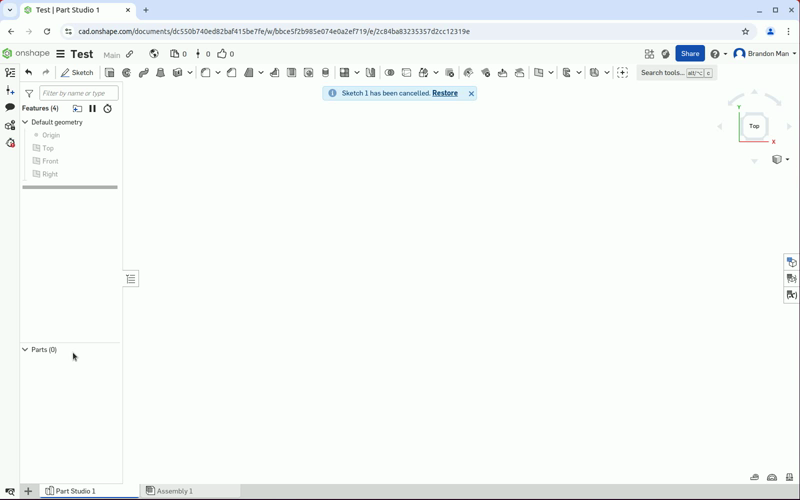
key(space)
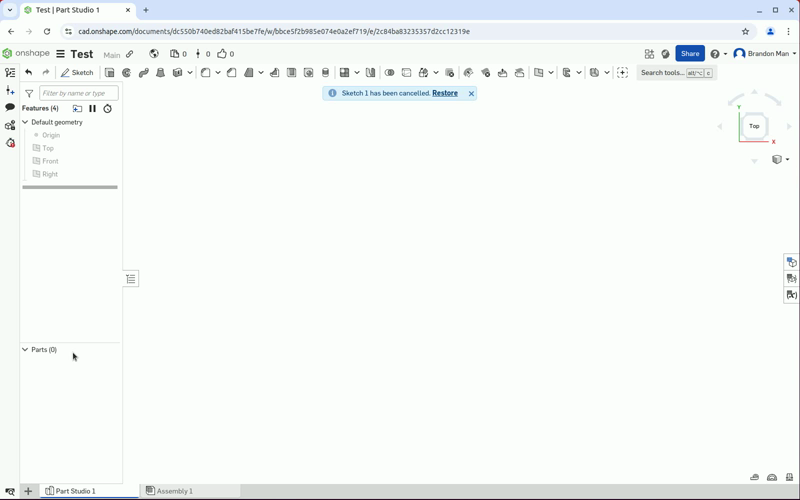
key_down(shift)
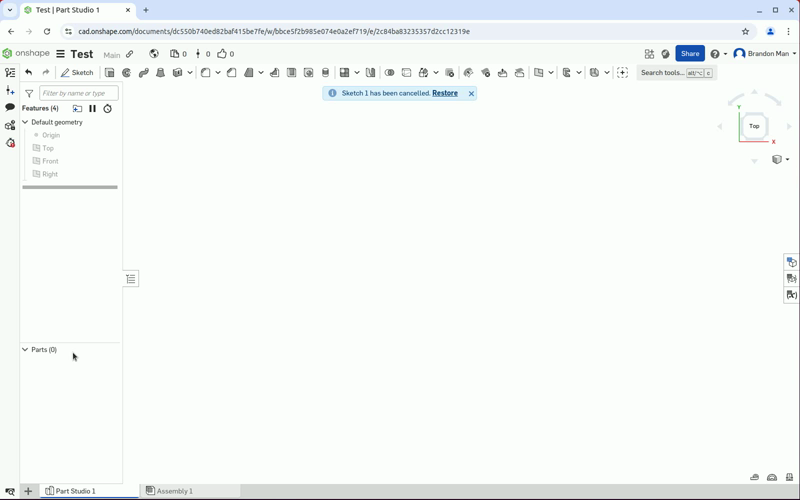
key(up)
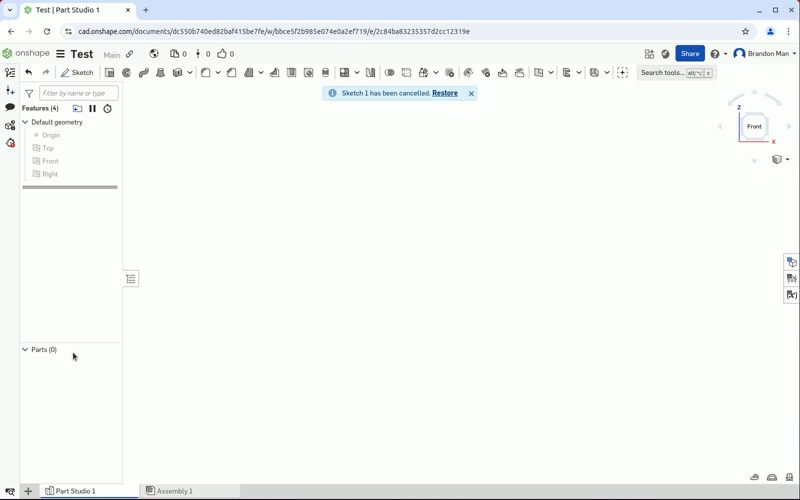
key_up(shift)
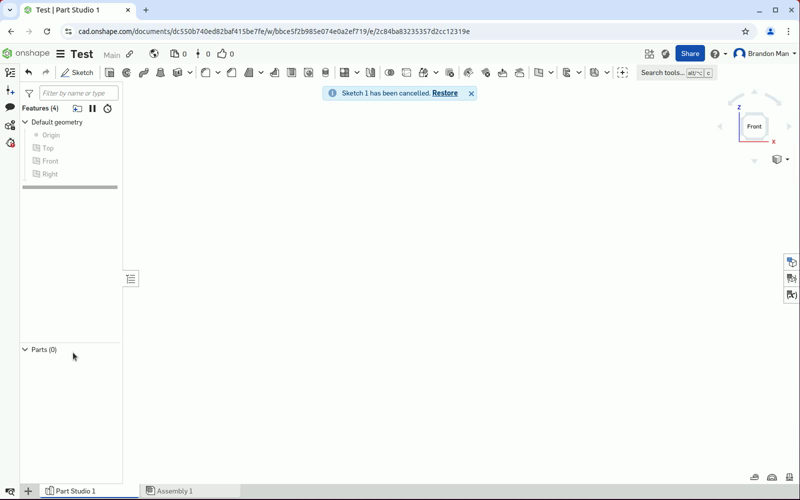
mouse_move(73, 352)
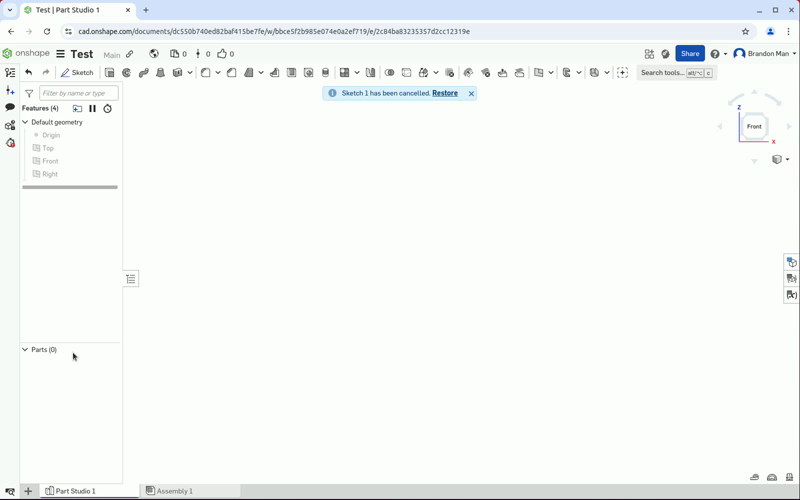
key(shift+y)
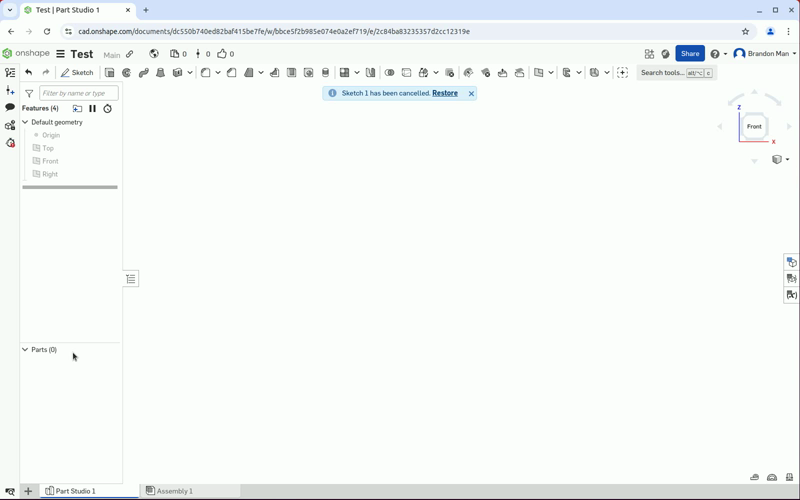
key(shift+s)
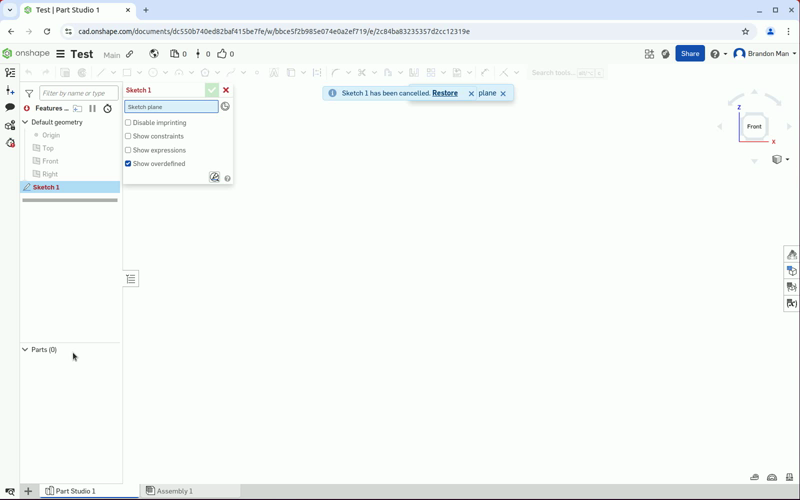
mouse_move(73, 163)
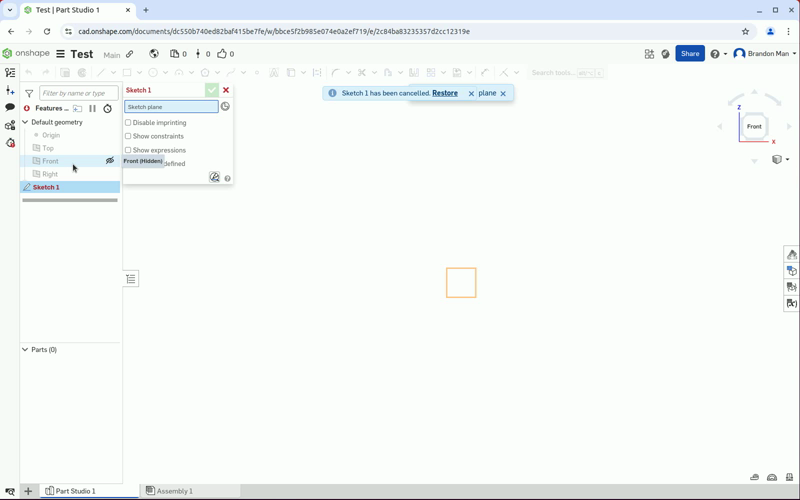
click(73, 163)
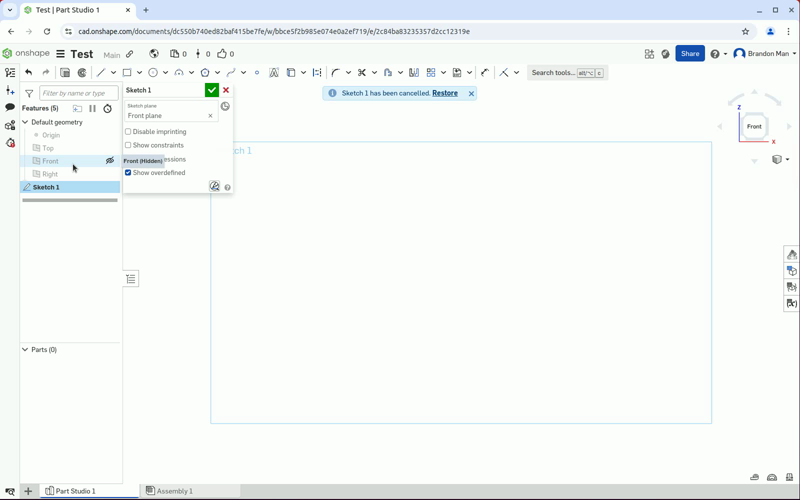
mouse_move(73, 352)
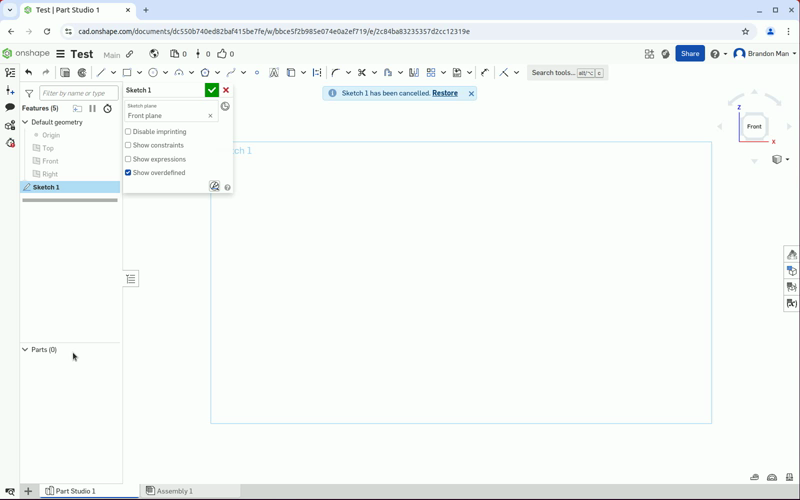
key(y)
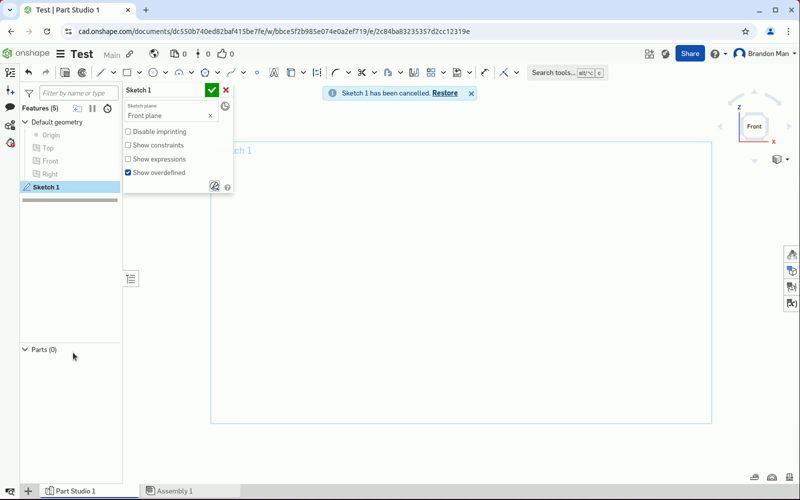
key(c)
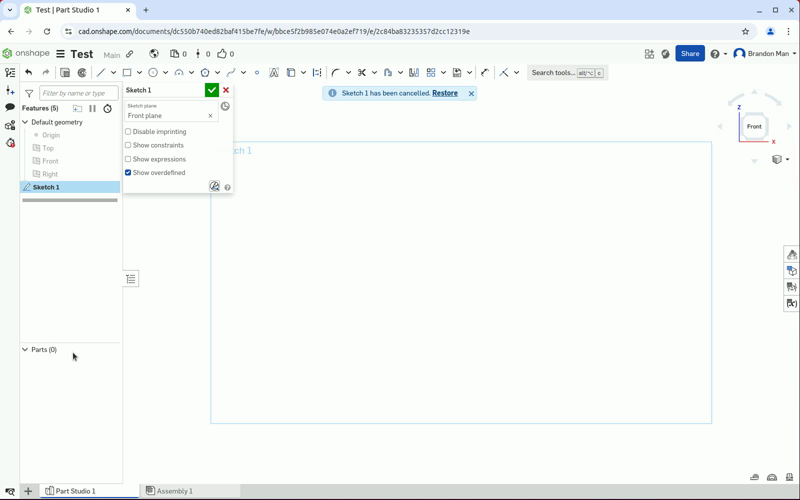
key_down(shift)
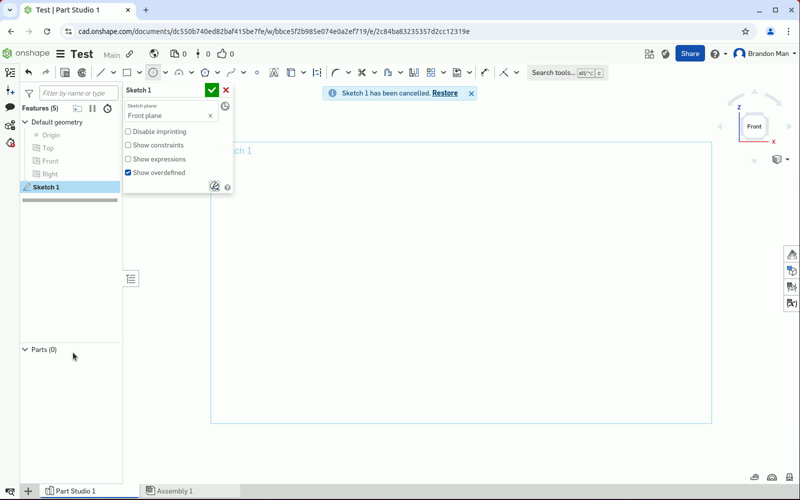
mouse_move(460, 282)
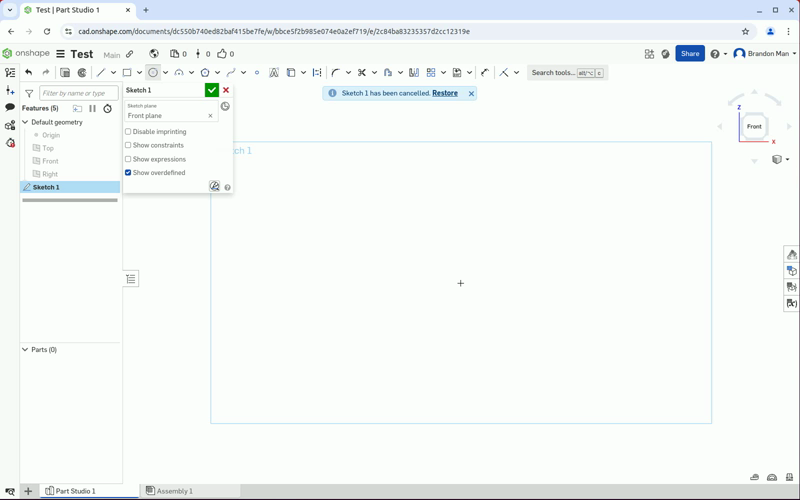
click(460, 282)
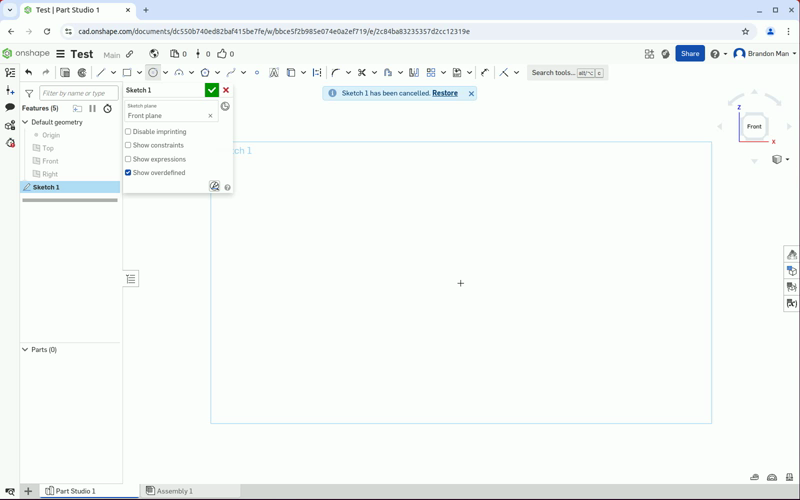
key_up(shift)
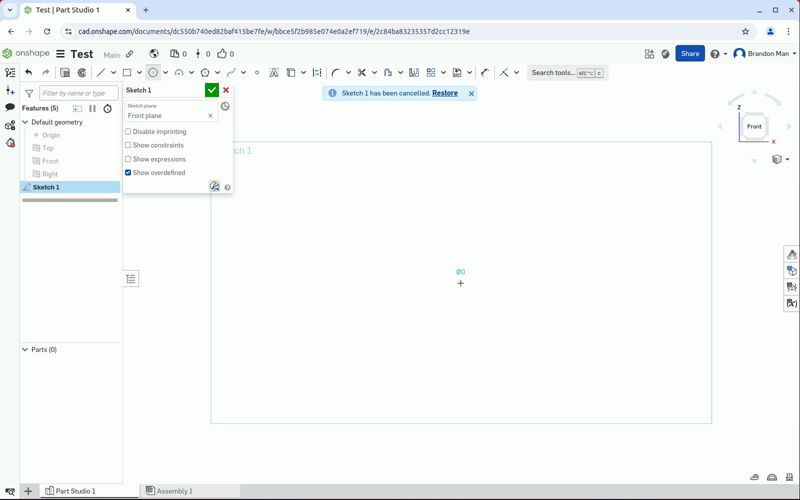
mouse_move(505, 282)
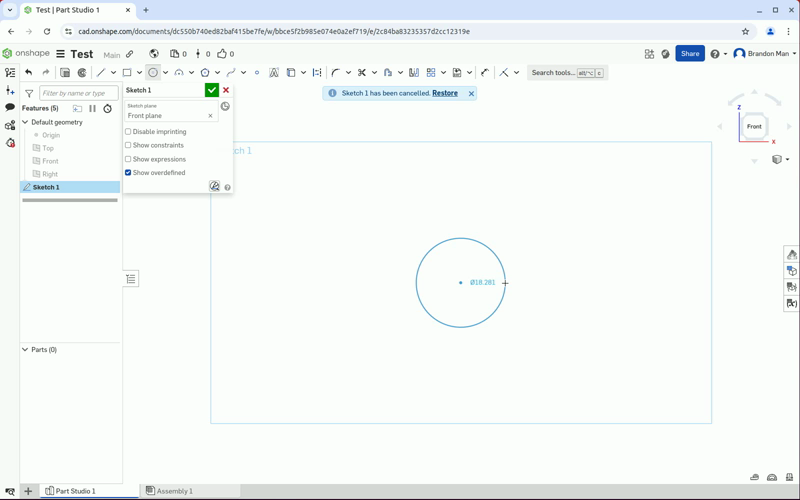
click(505, 282)
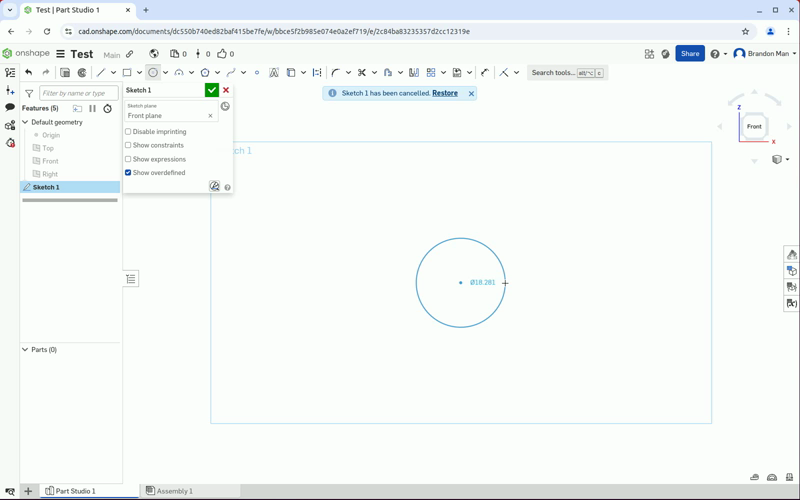
key(esc)
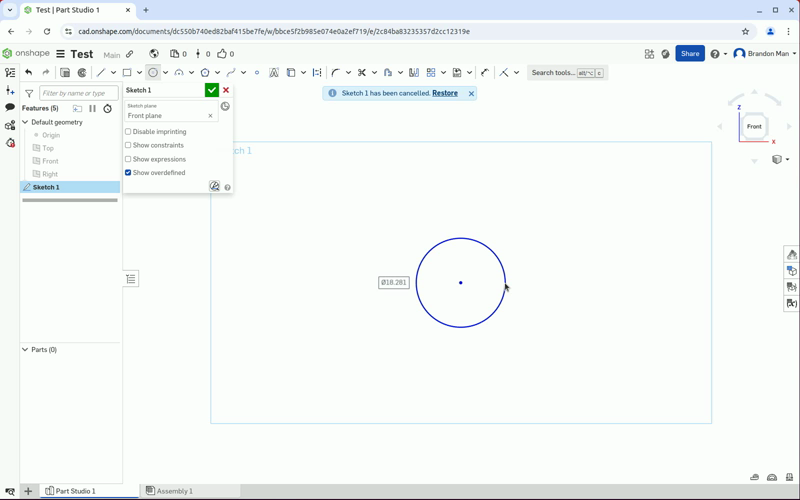
key(c)
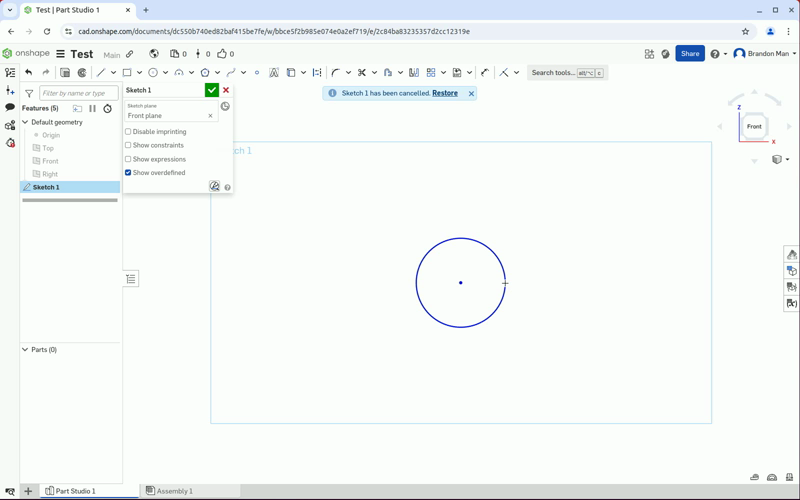
key_down(shift)
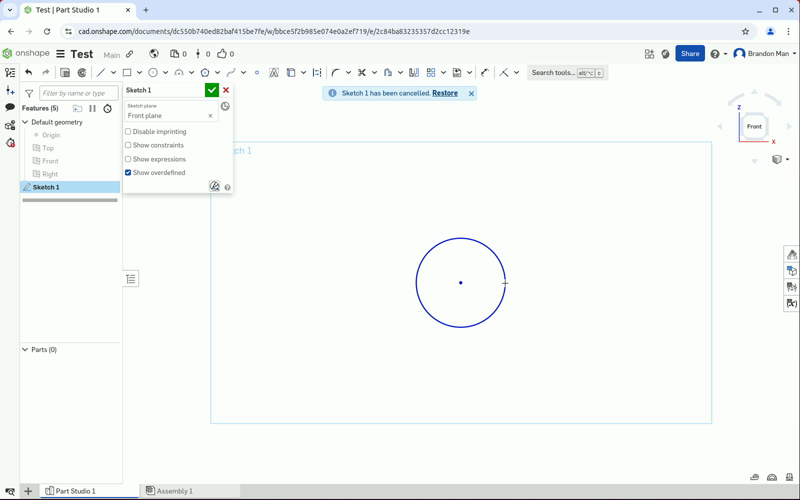
mouse_move(460, 282)
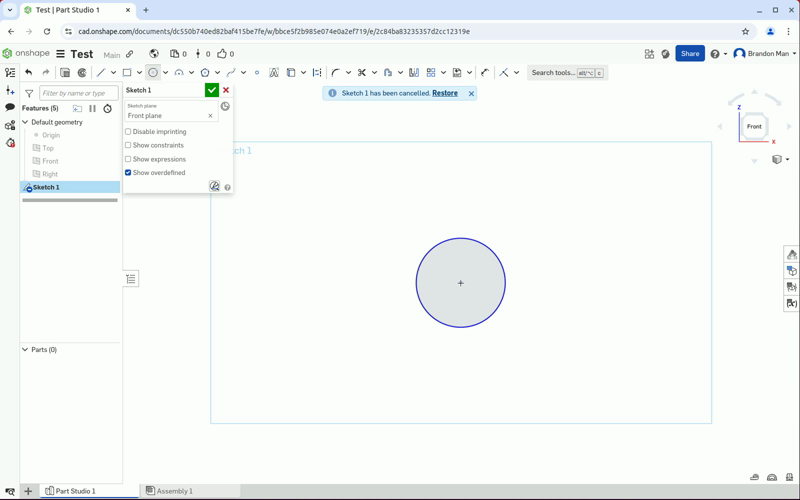
click(460, 282)
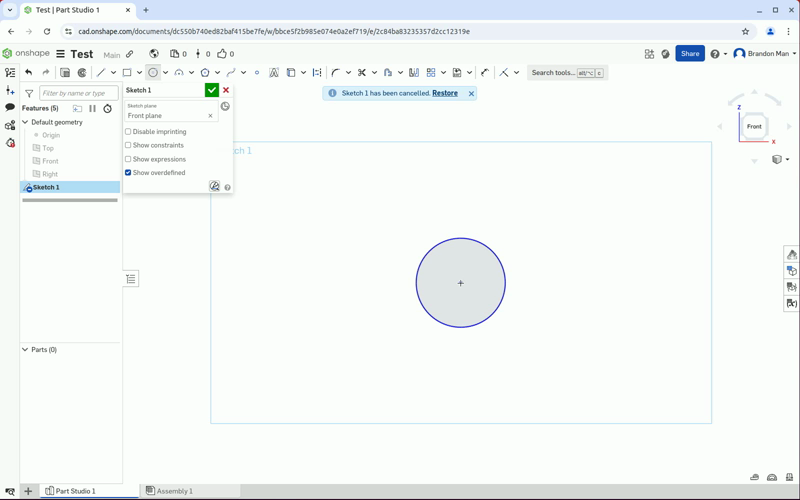
key_up(shift)
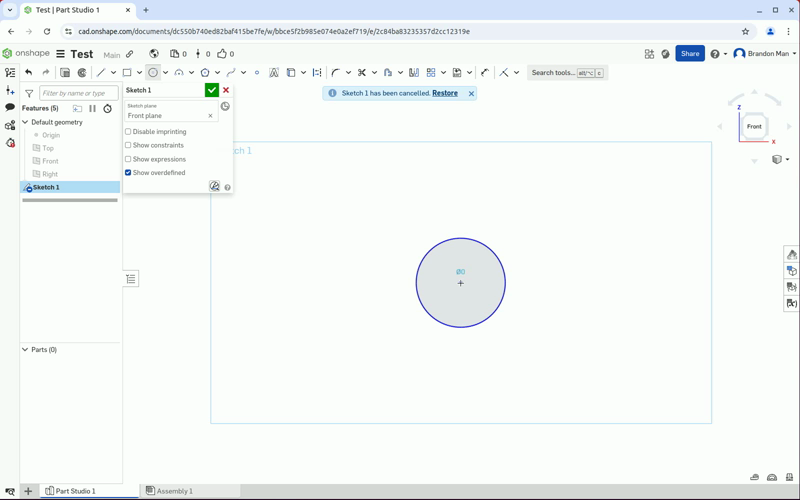
mouse_move(478, 282)
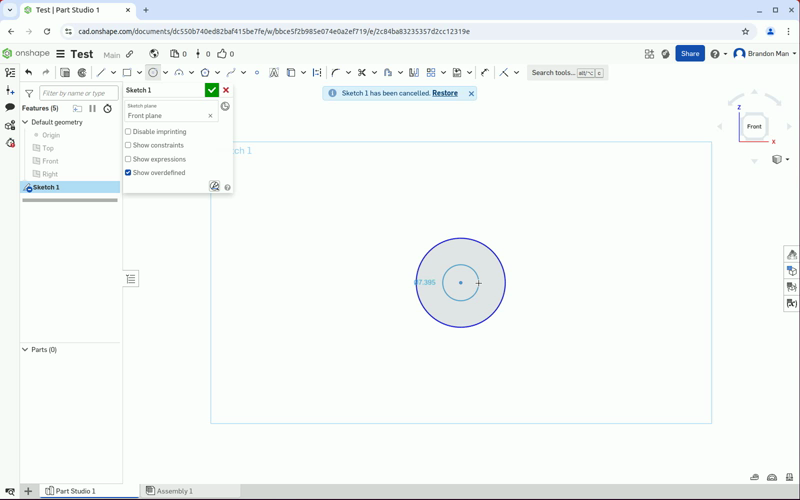
click(478, 282)
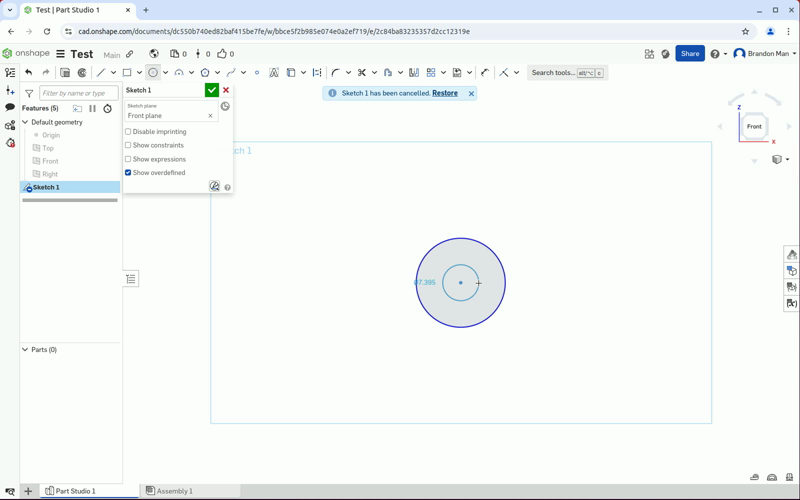
key(esc)
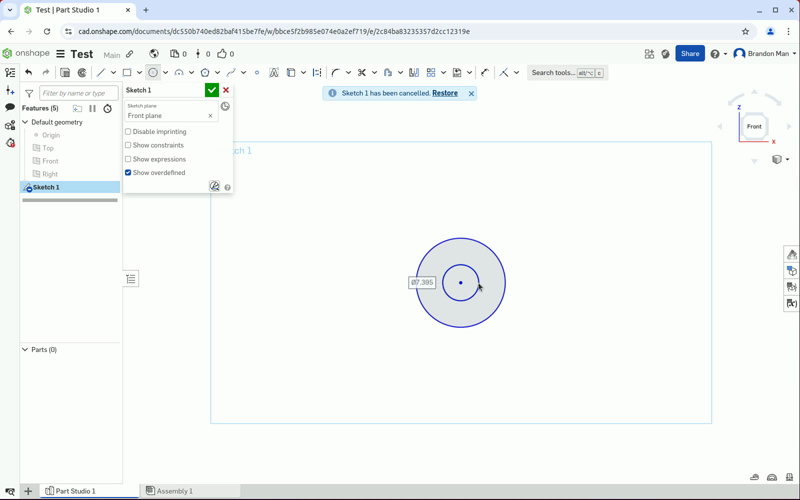
mouse_move(498, 287)
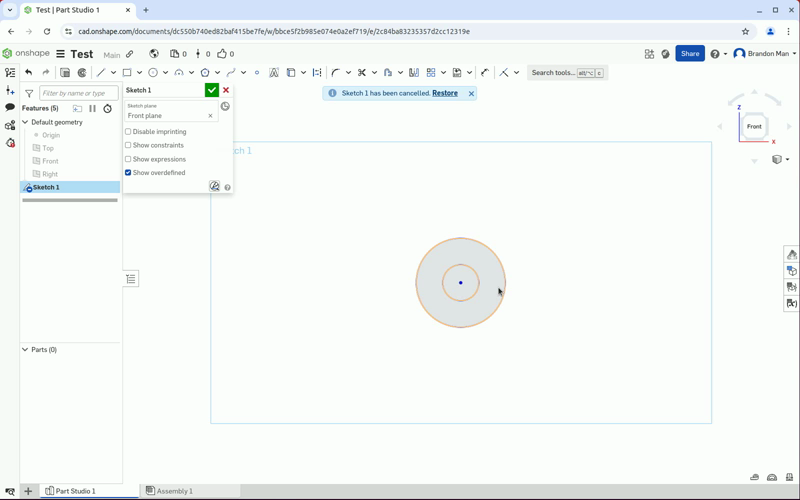
click(498, 287)
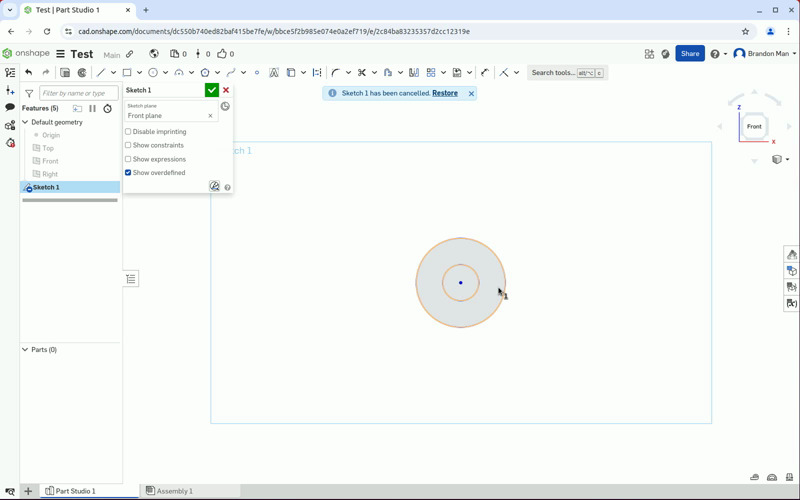
mouse_move(73, 352)
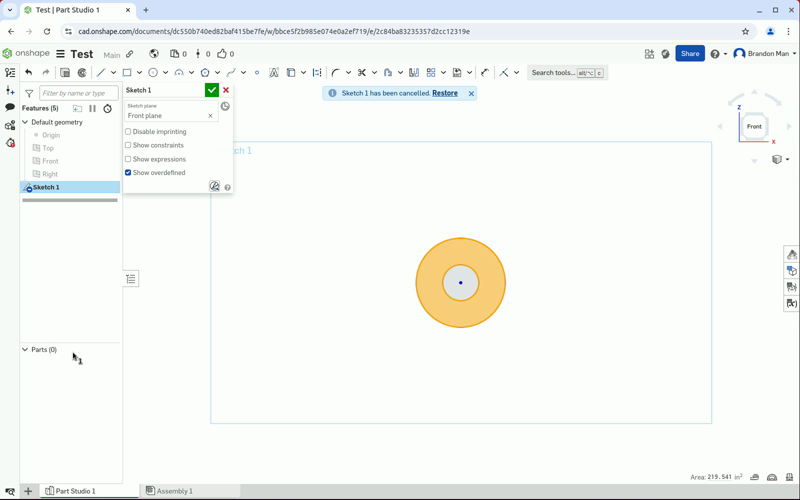
key(shift+y)
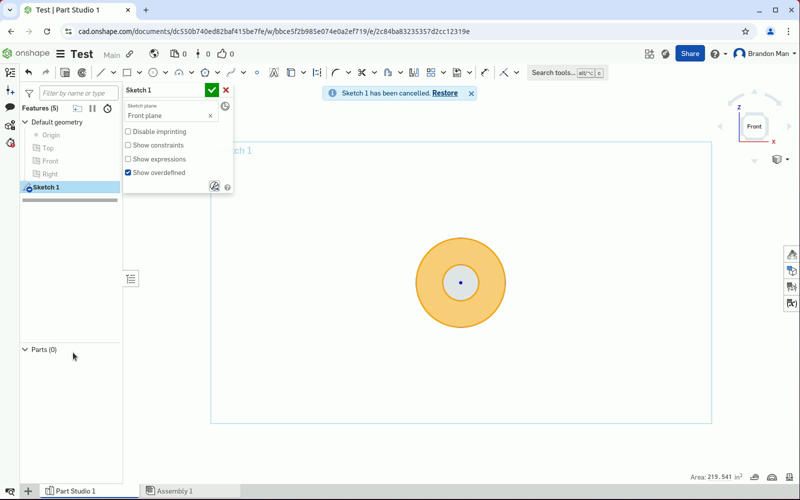
key(shift+e)
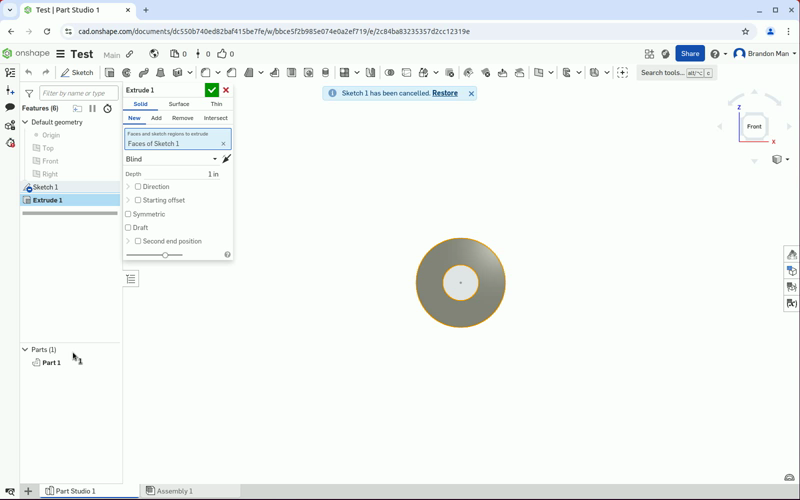
mouse_move(143, 106)
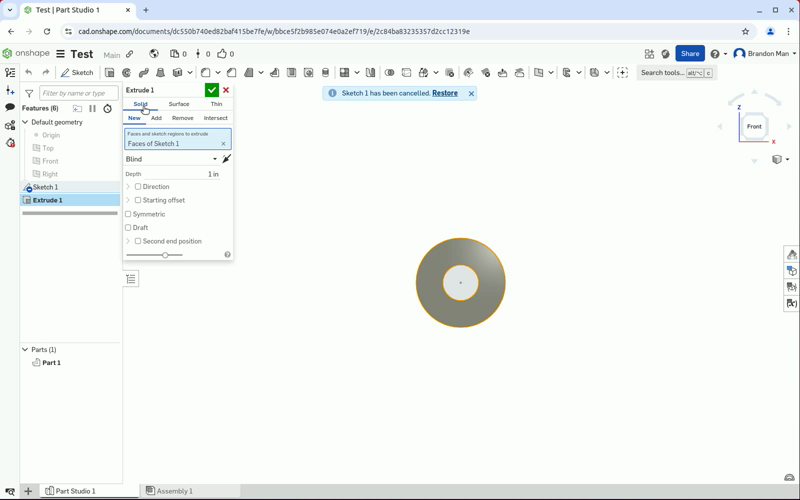
click(143, 106)
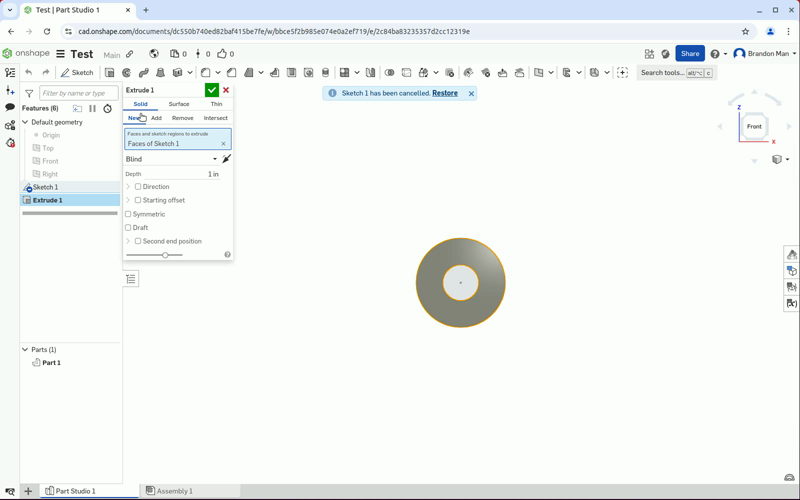
mouse_move(137, 120)
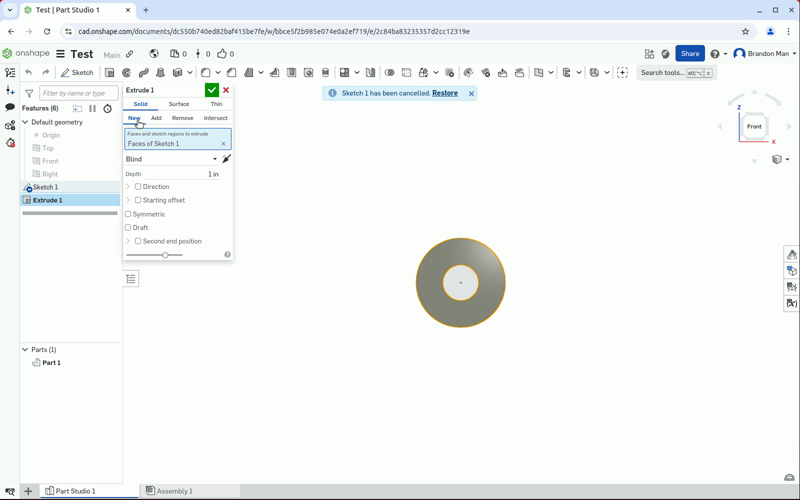
click(137, 120)
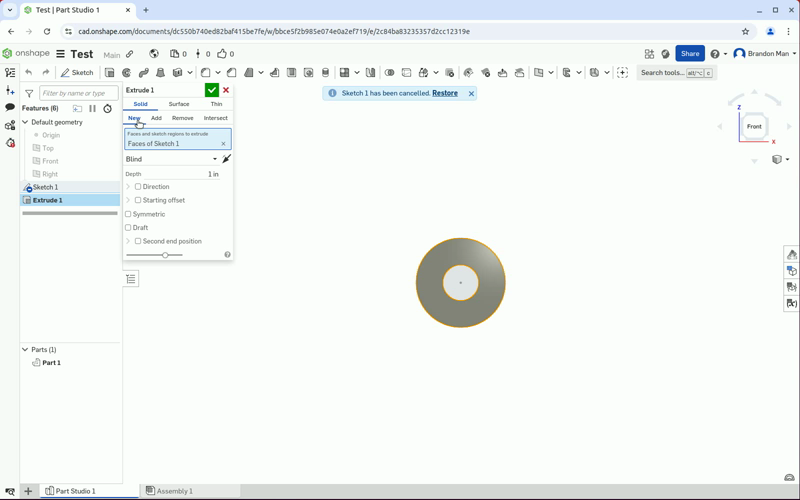
key(tab, 4)
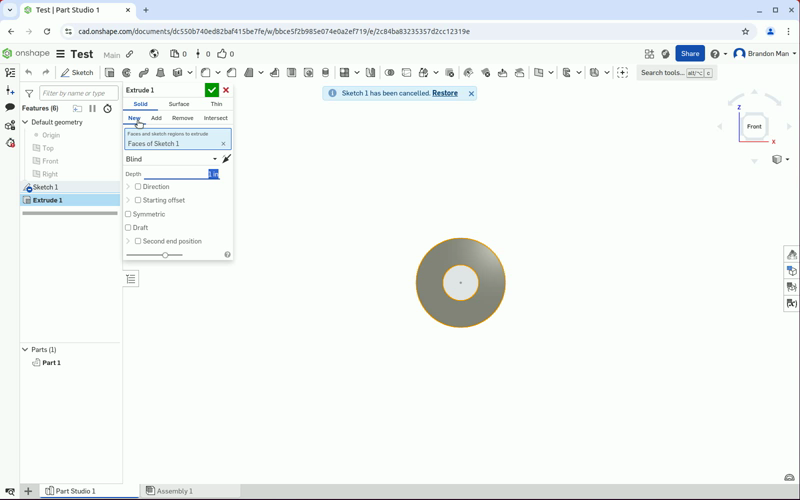
text(3.611)
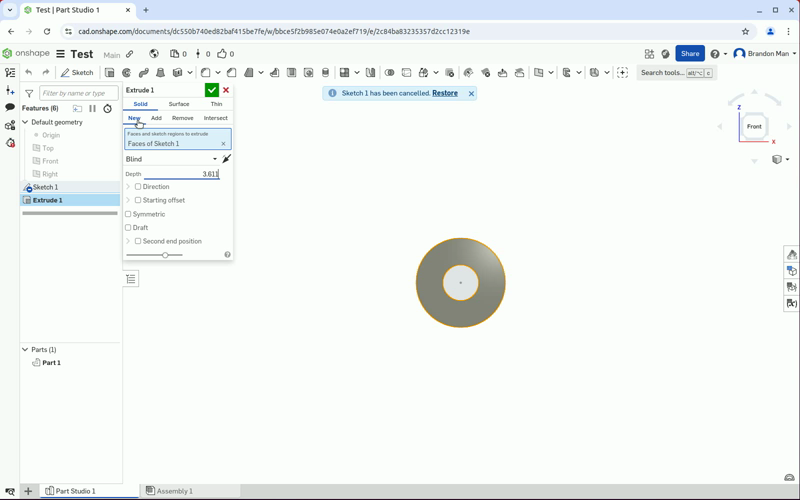
key(enter)
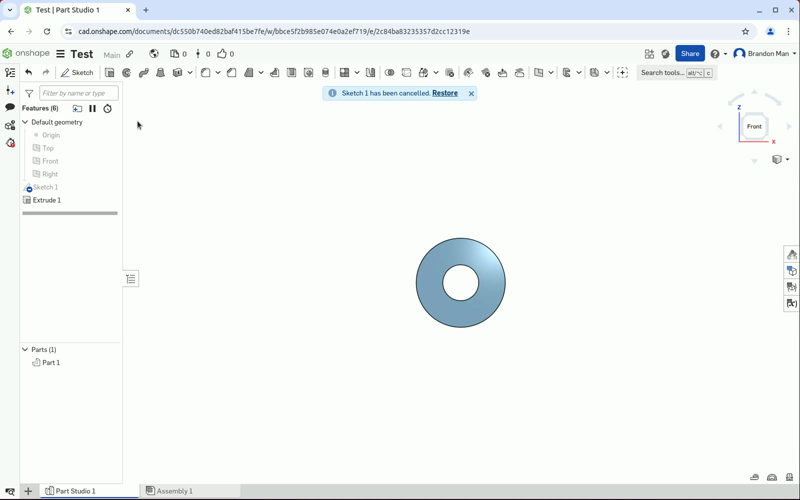
key(shift+h)
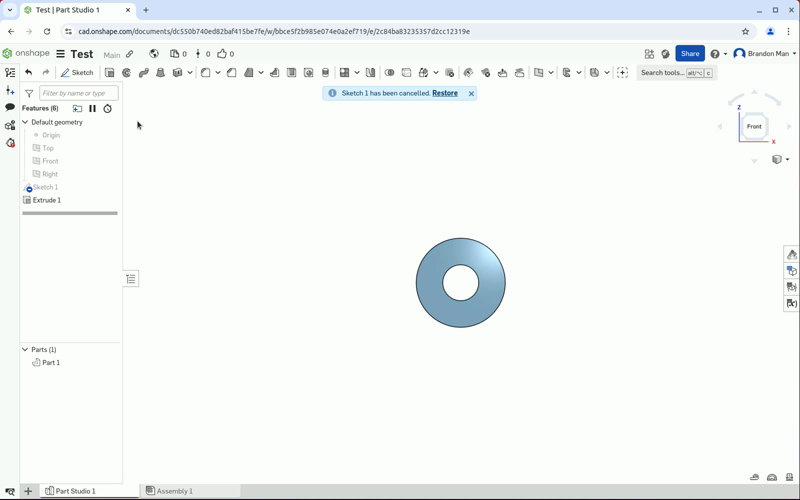
key(shift+h)
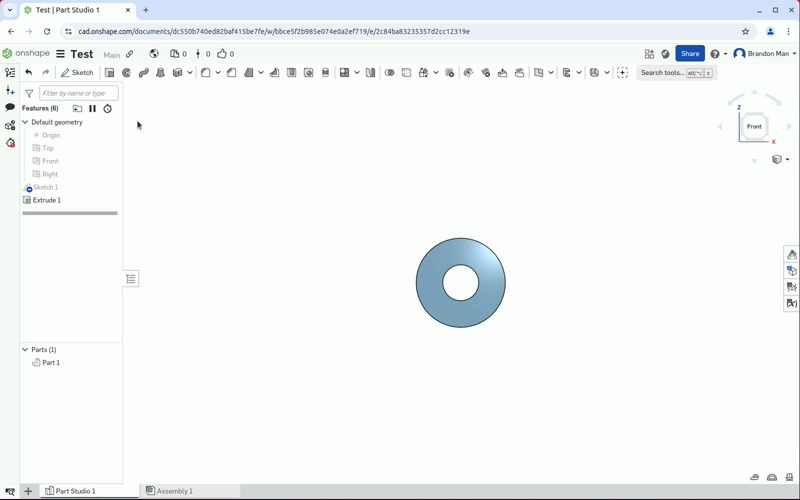
mouse_move(73, 189)
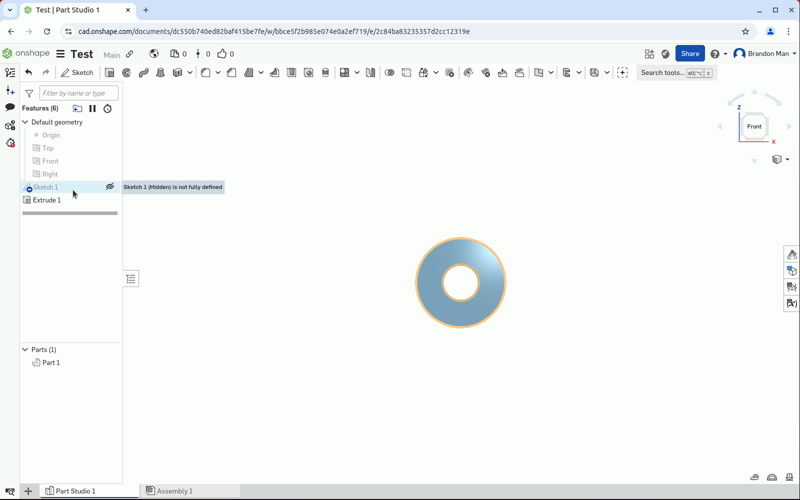
click(73, 189)
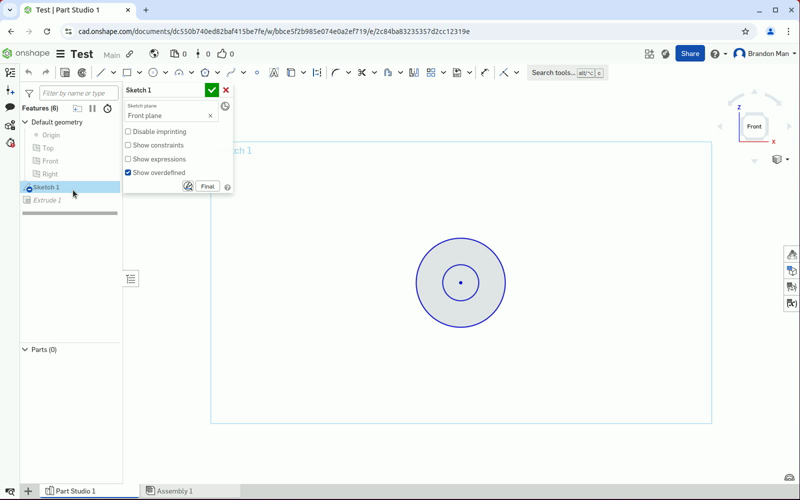
mouse_move(229, 92)
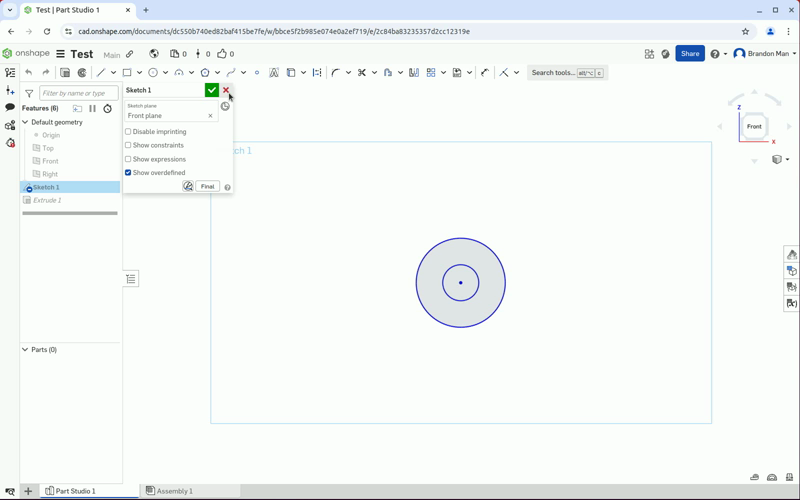
click(229, 92)
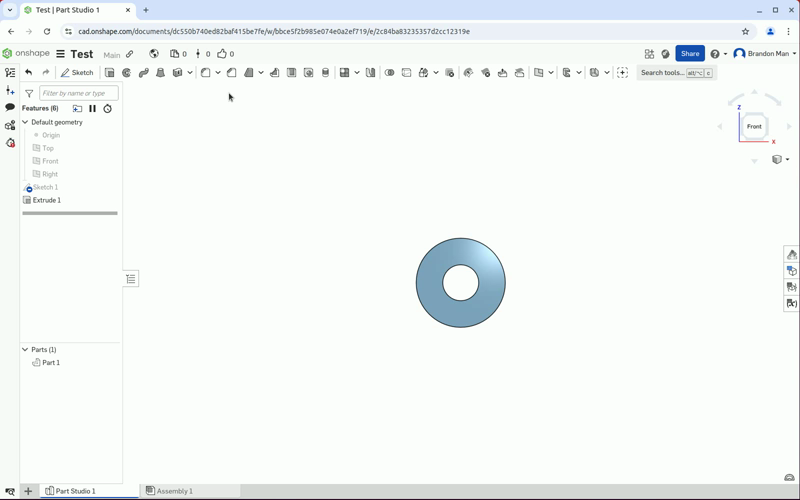
mouse_move(541, 75)
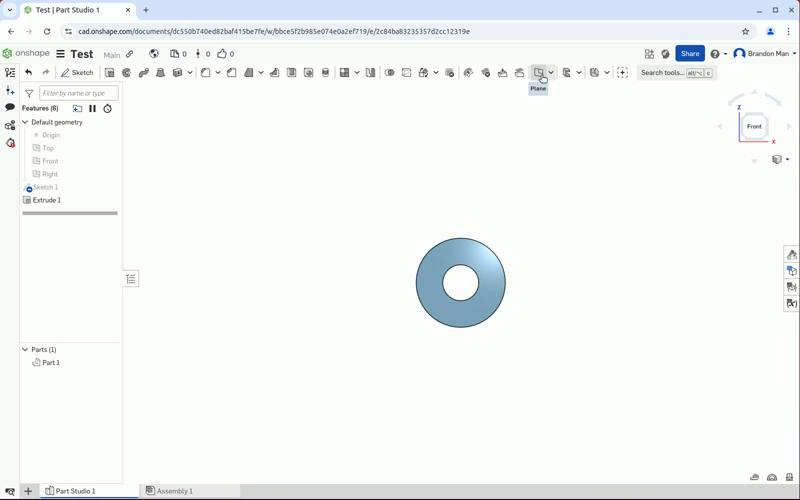
click(541, 75)
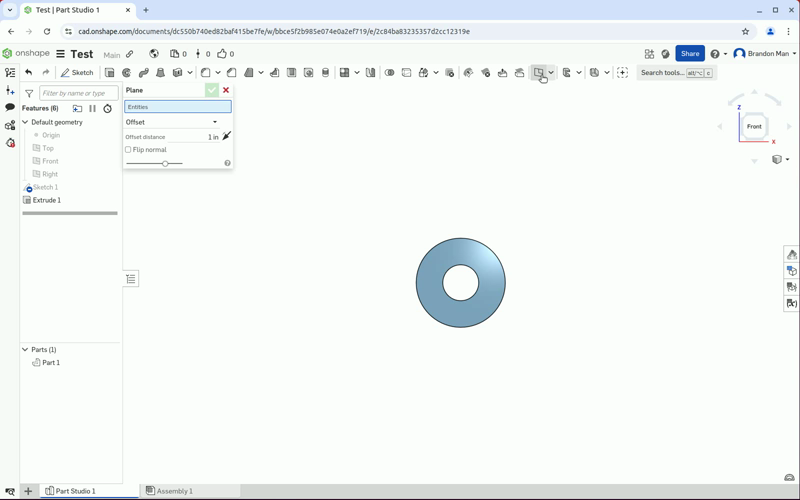
mouse_move(73, 163)
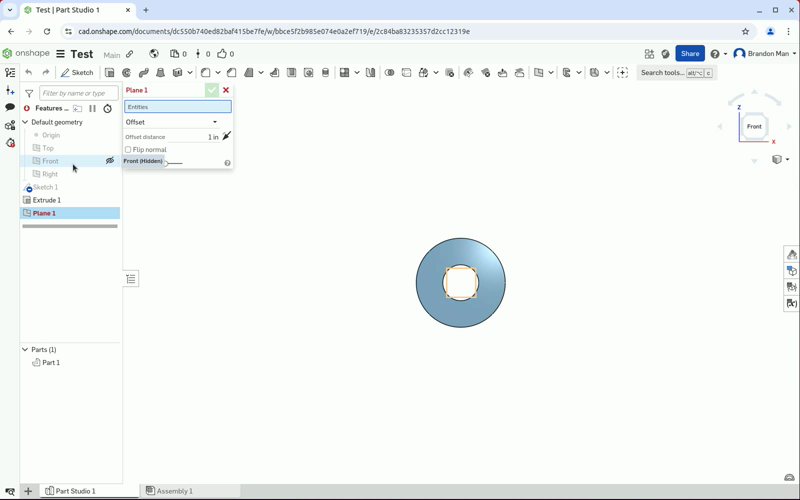
click(73, 163)
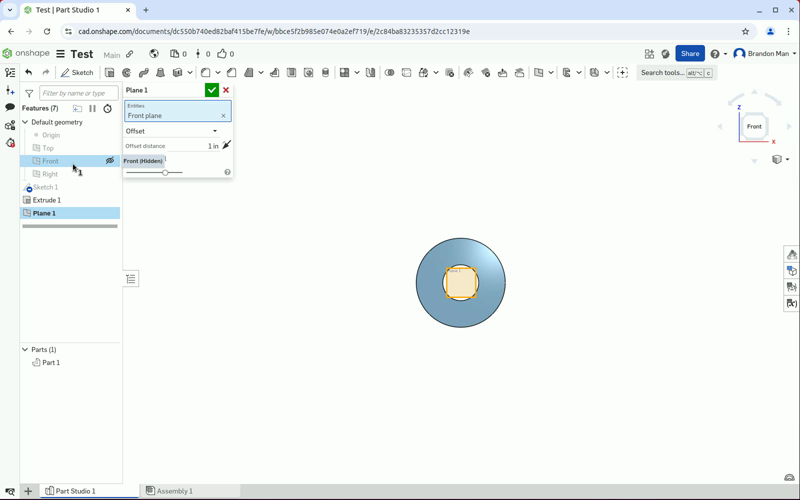
key(tab, 2)
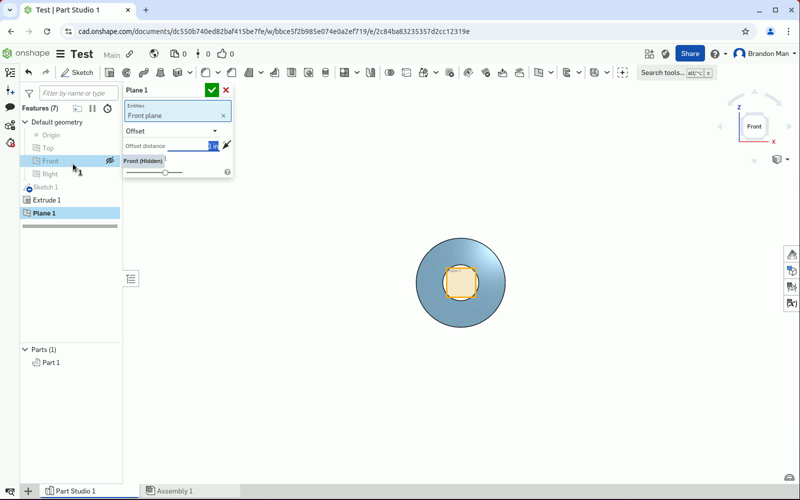
text(3.605)
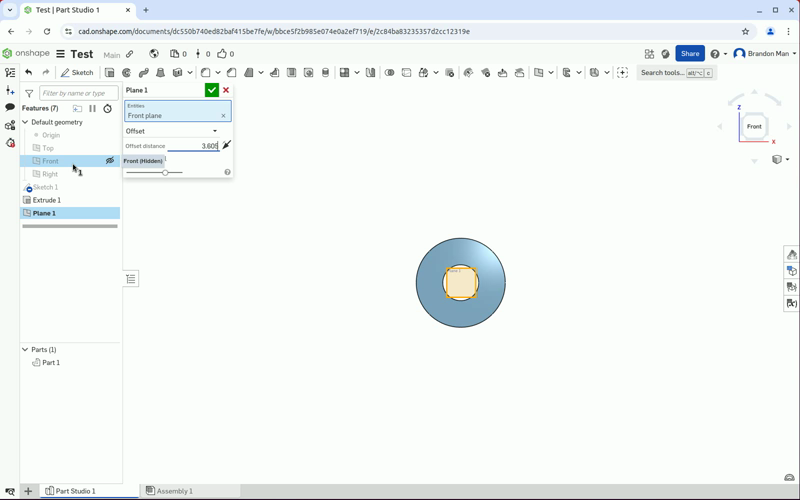
key(enter, 2)
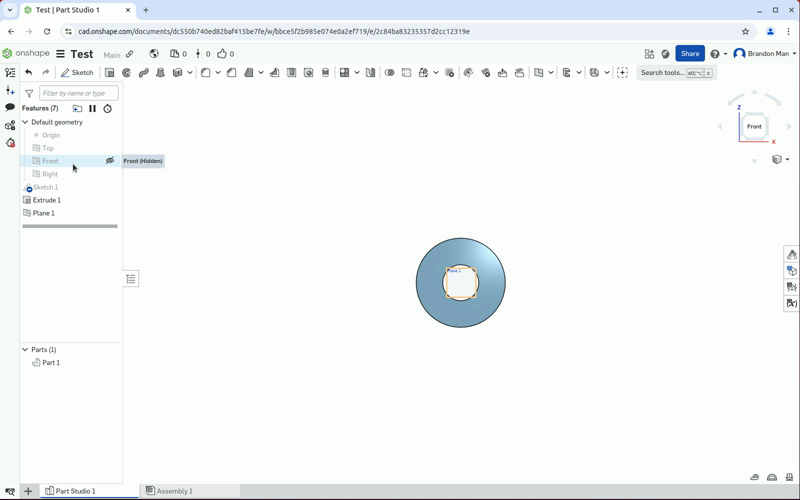
key(shift+s)
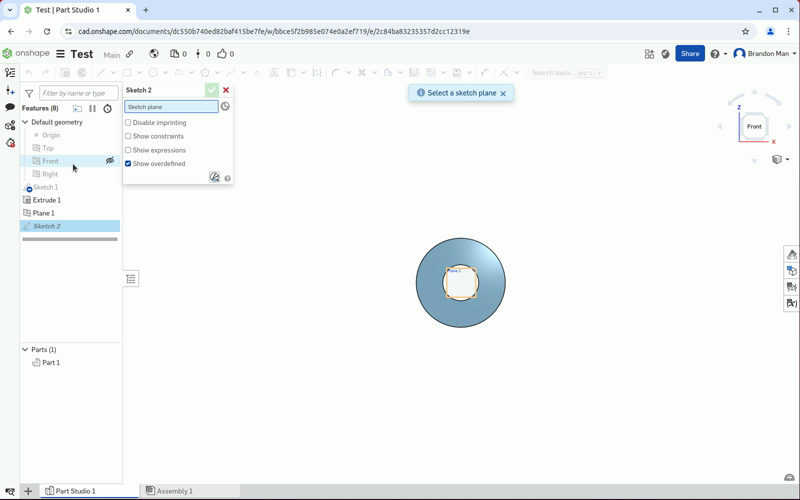
mouse_move(73, 215)
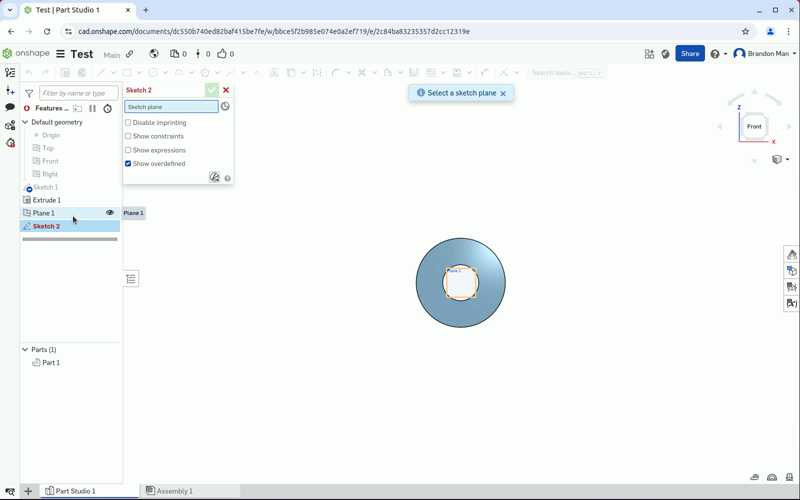
click(73, 215)
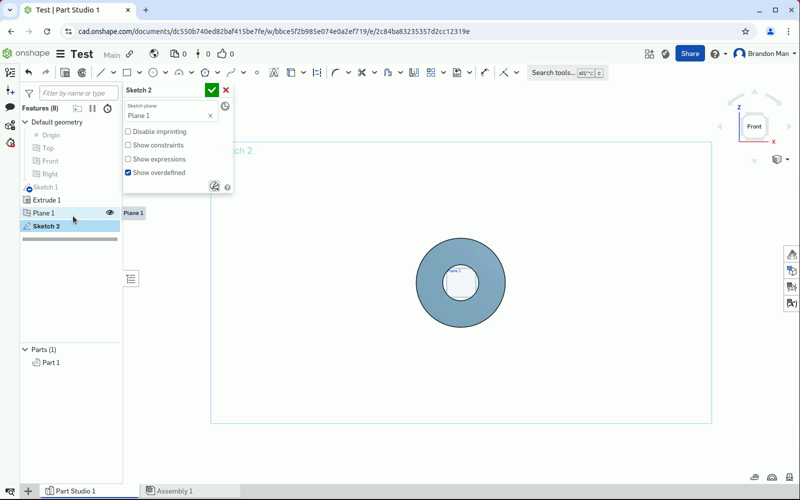
mouse_move(73, 352)
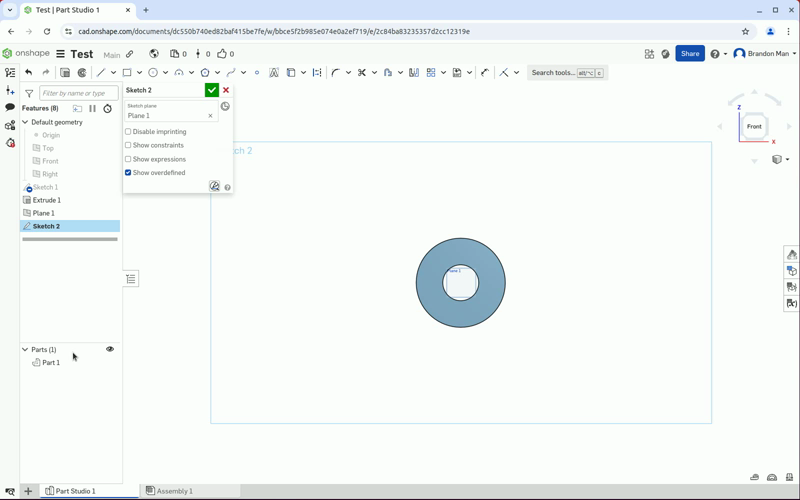
key(y)
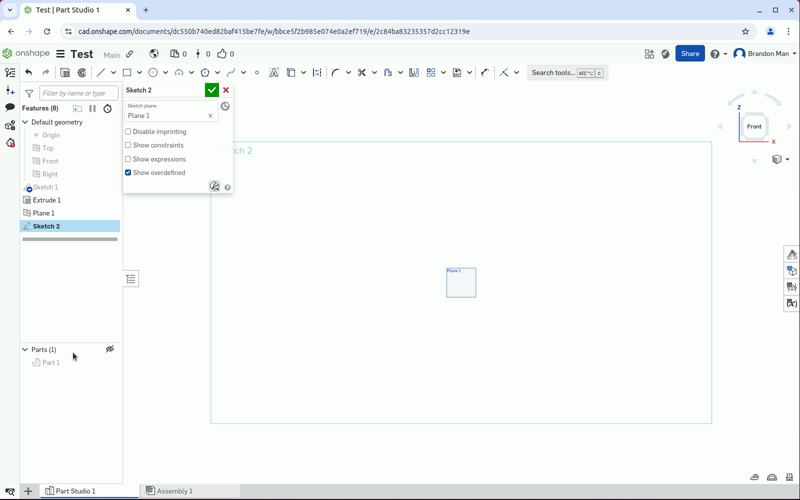
key(c)
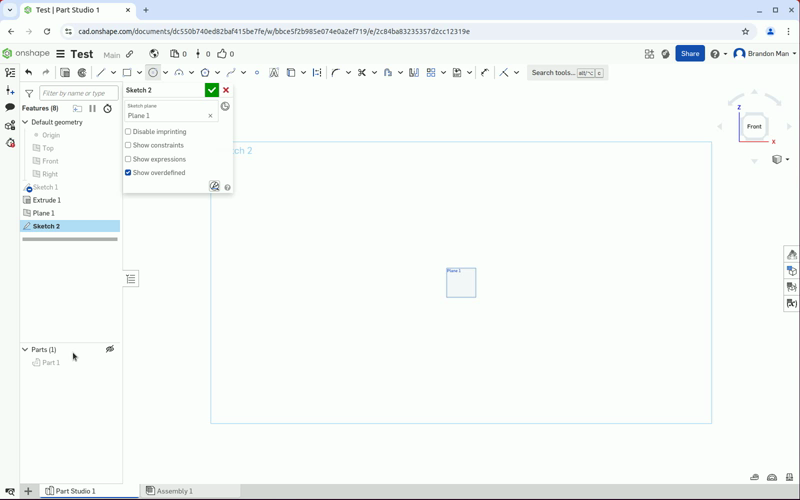
key_down(shift)
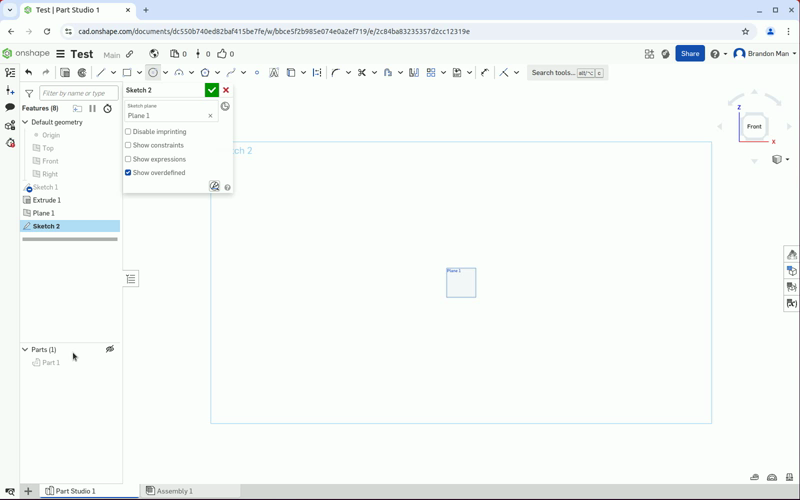
mouse_move(460, 282)
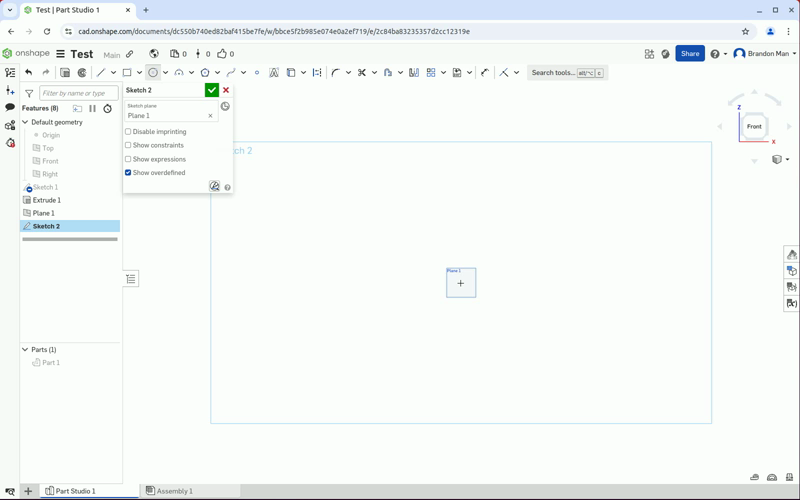
click(460, 282)
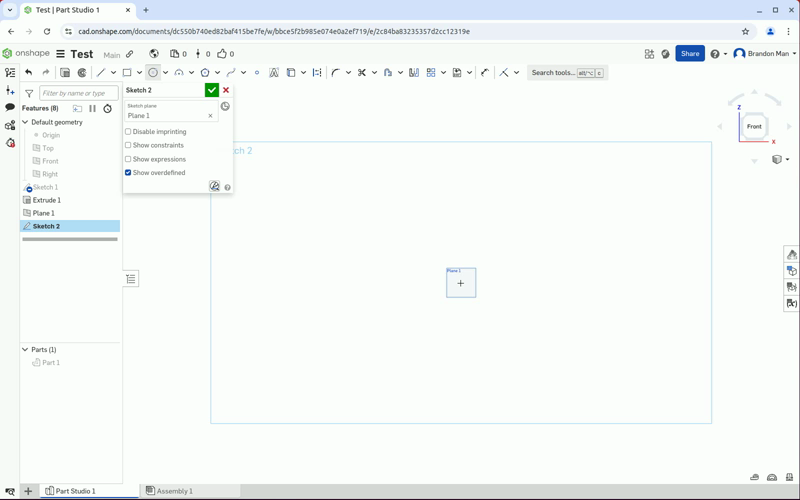
key_up(shift)
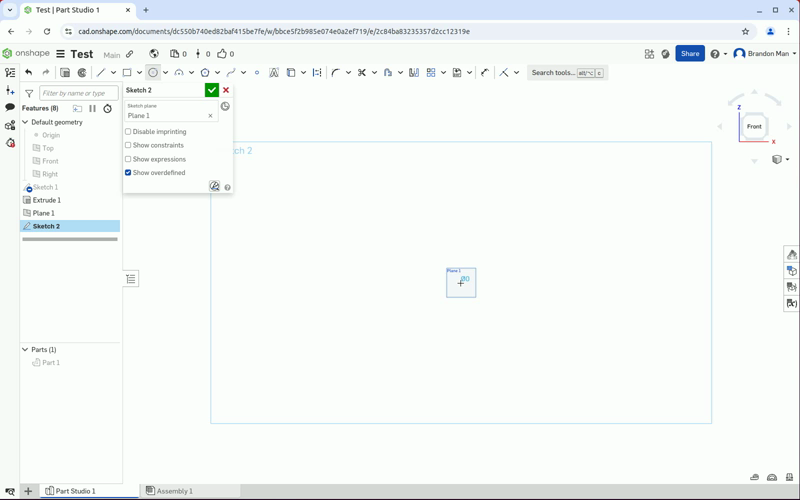
mouse_move(492, 282)
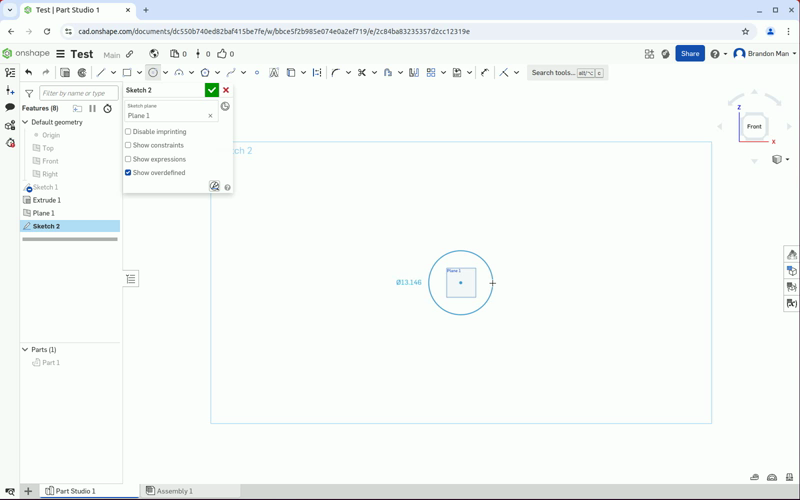
click(492, 282)
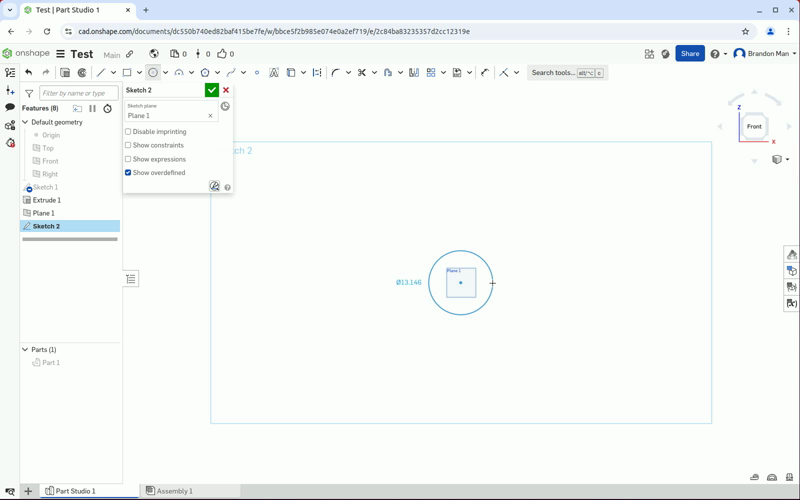
key(esc)
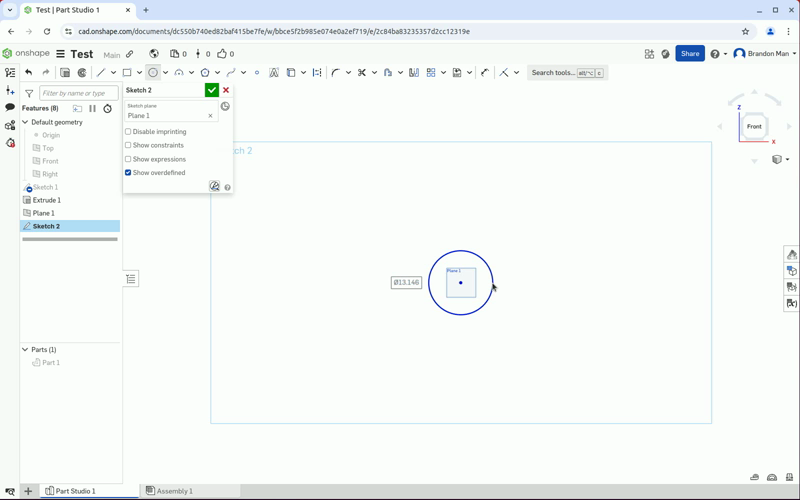
key(c)
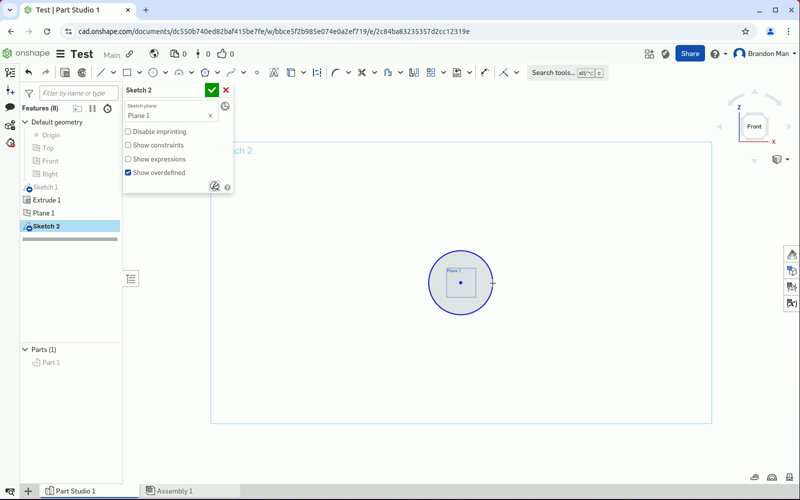
key_down(shift)
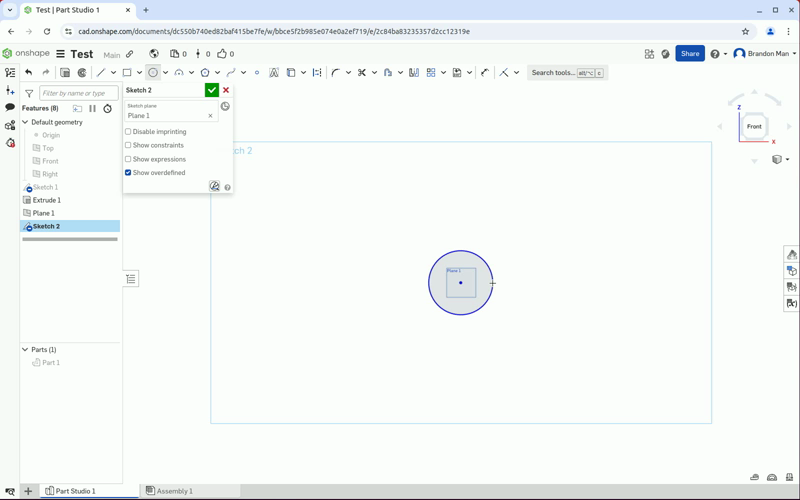
mouse_move(460, 282)
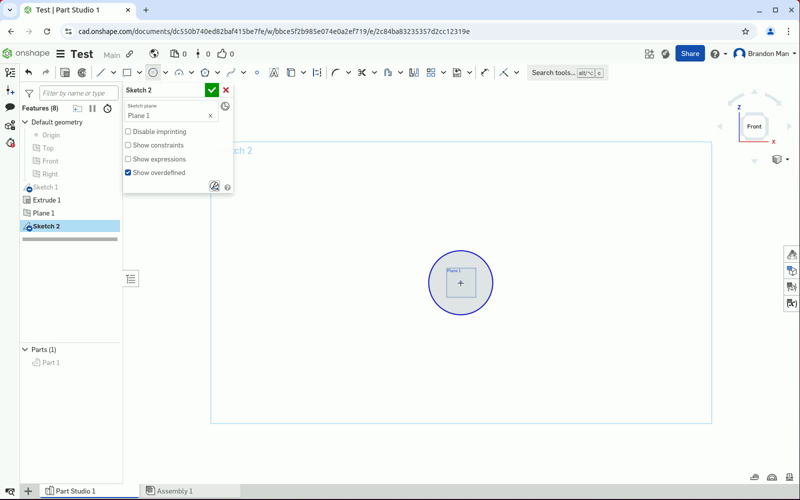
click(460, 282)
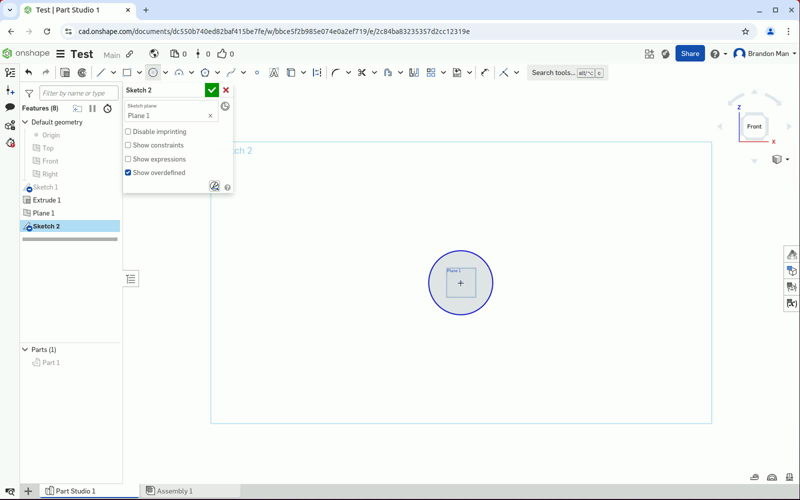
key_up(shift)
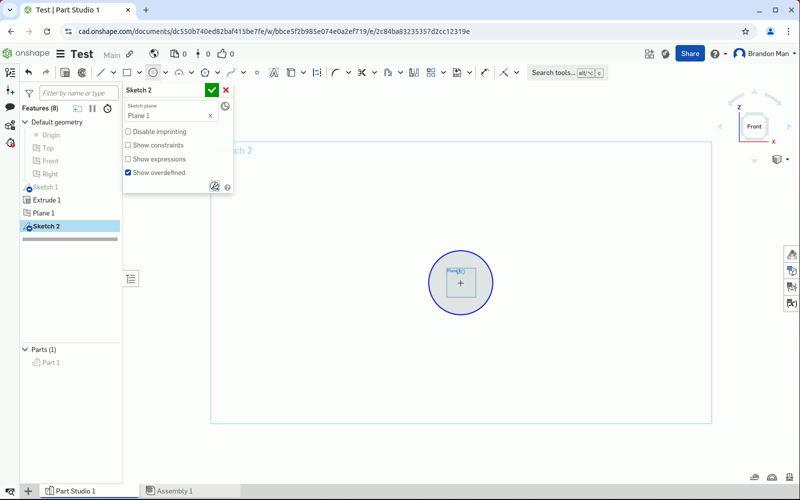
mouse_move(478, 282)
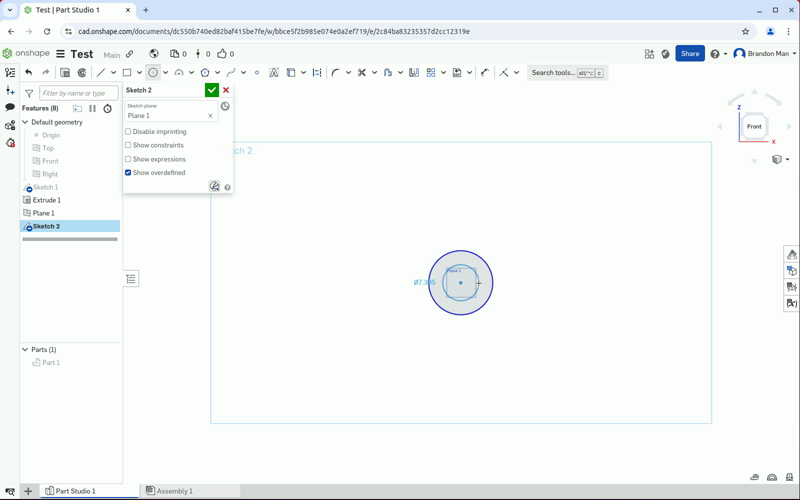
click(478, 282)
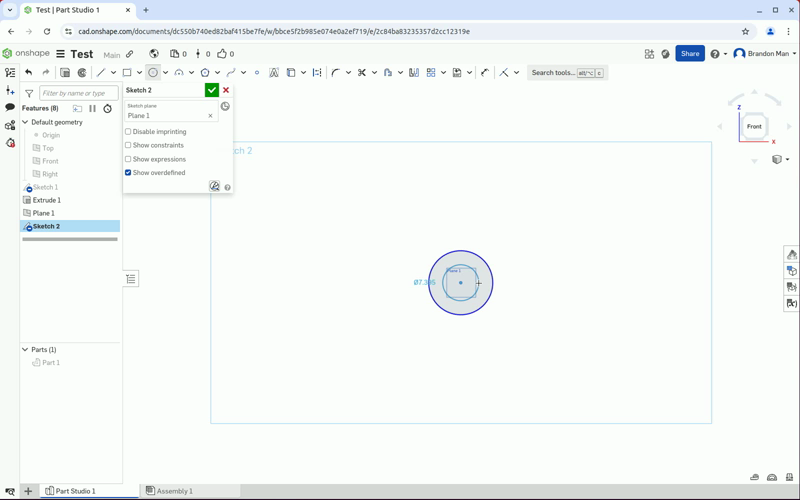
key(esc)
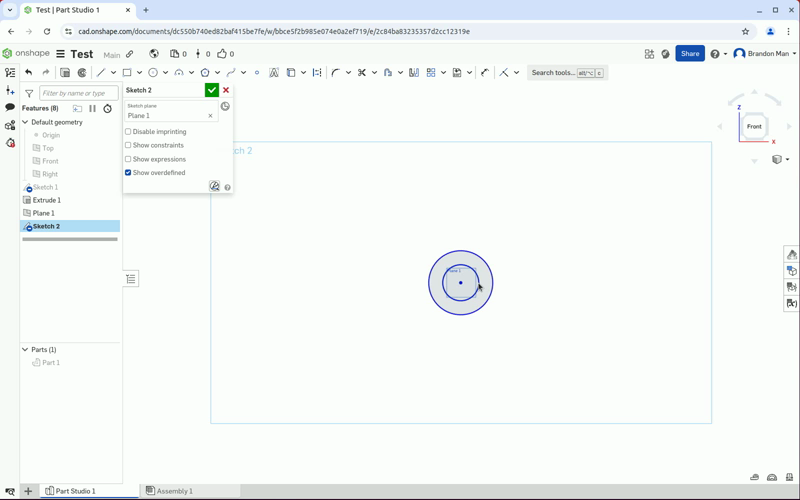
mouse_move(443, 306)
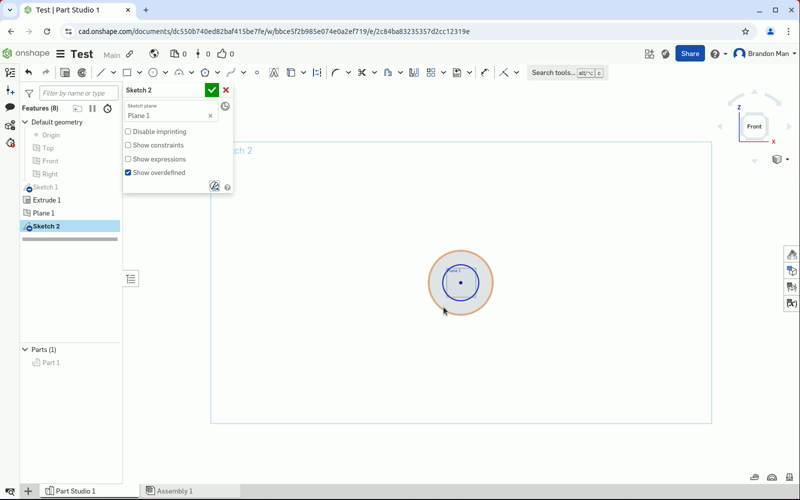
click(443, 306)
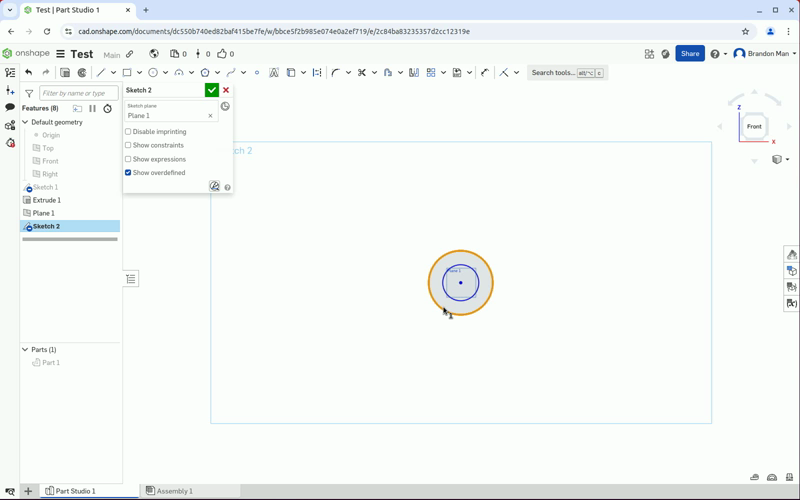
mouse_move(73, 352)
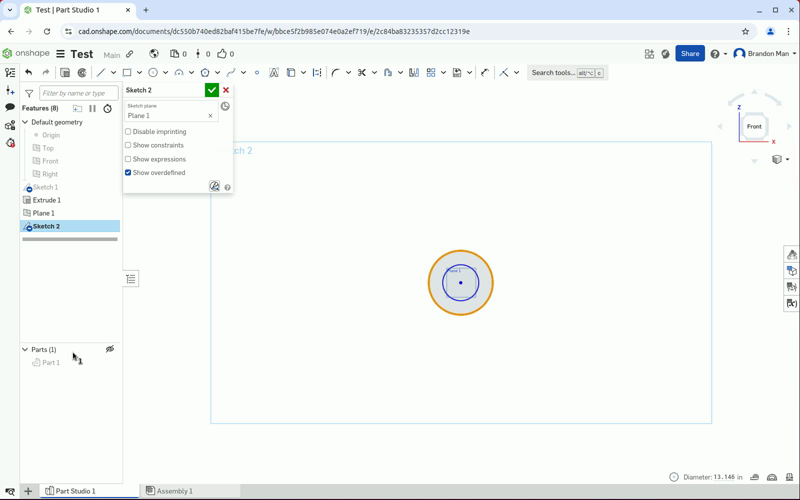
key(shift+y)
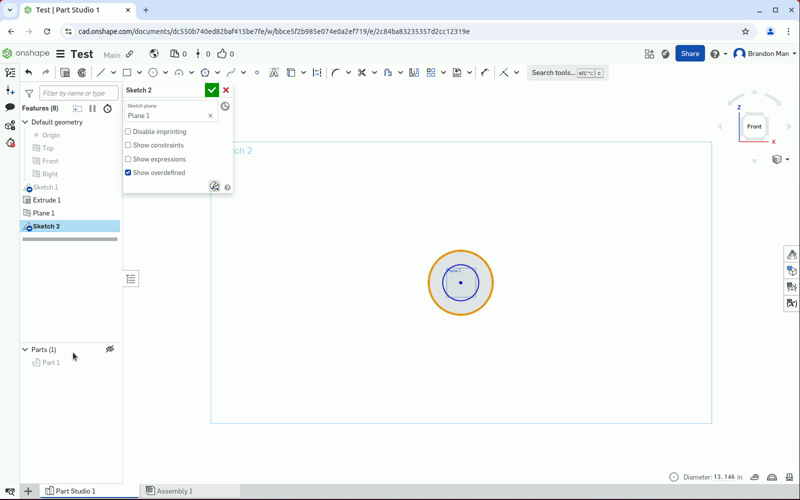
key(shift+e)
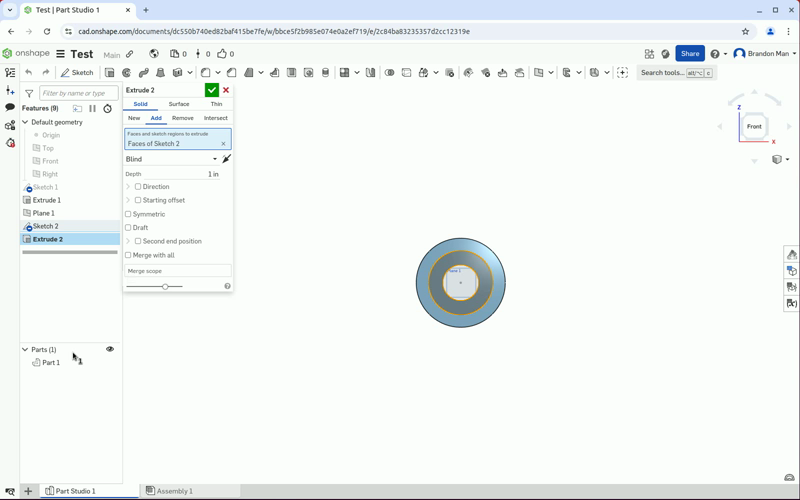
mouse_move(143, 106)
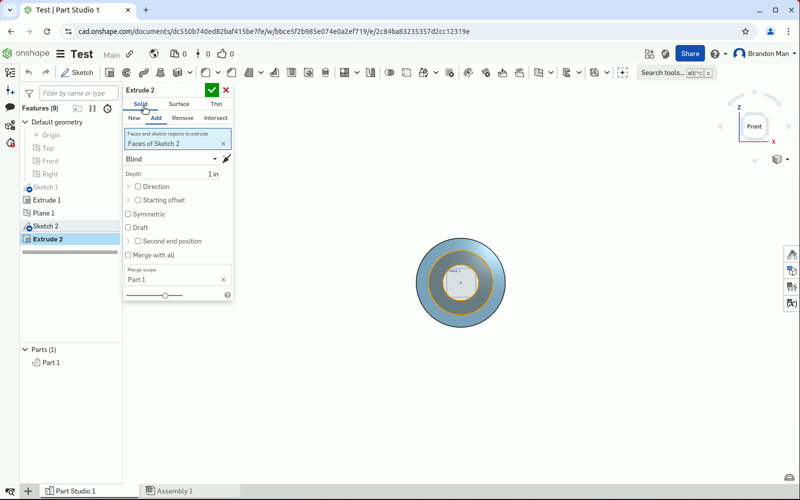
click(143, 106)
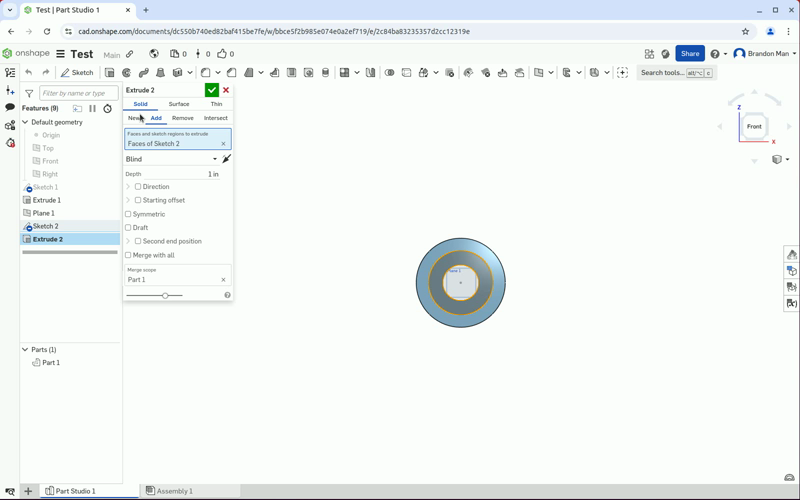
mouse_move(137, 120)
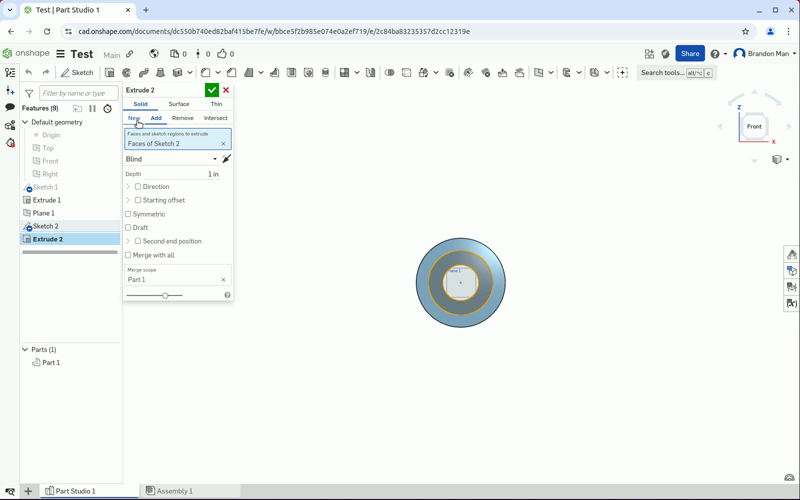
click(137, 120)
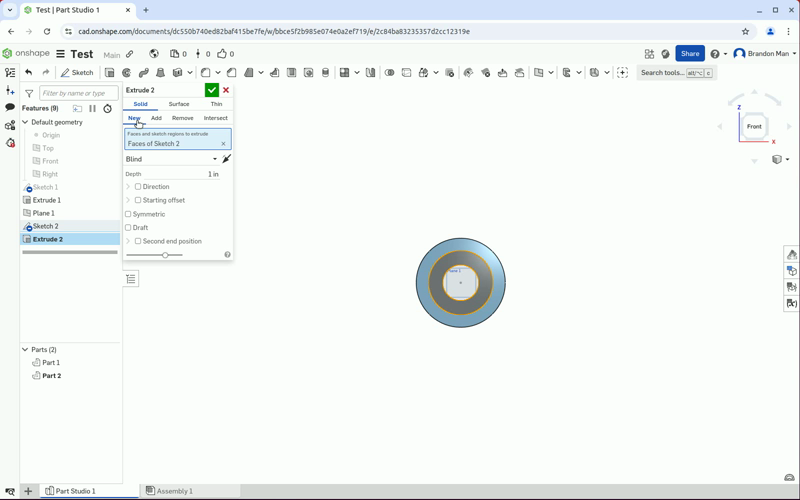
key(tab, 4)
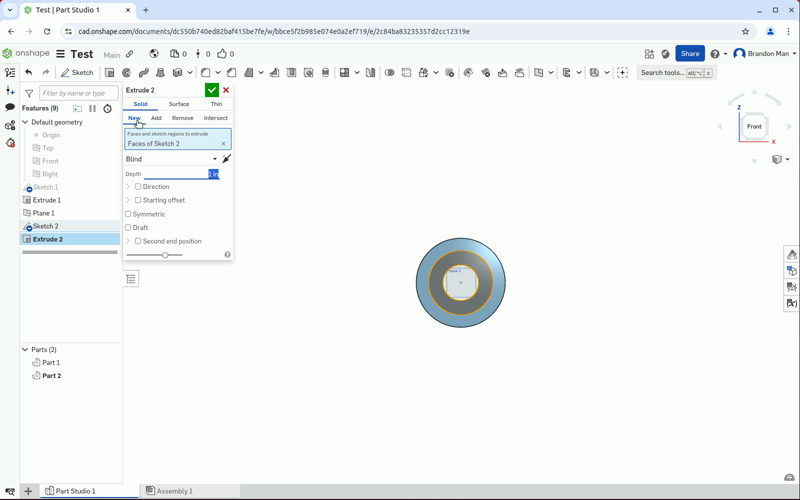
text(1.204)
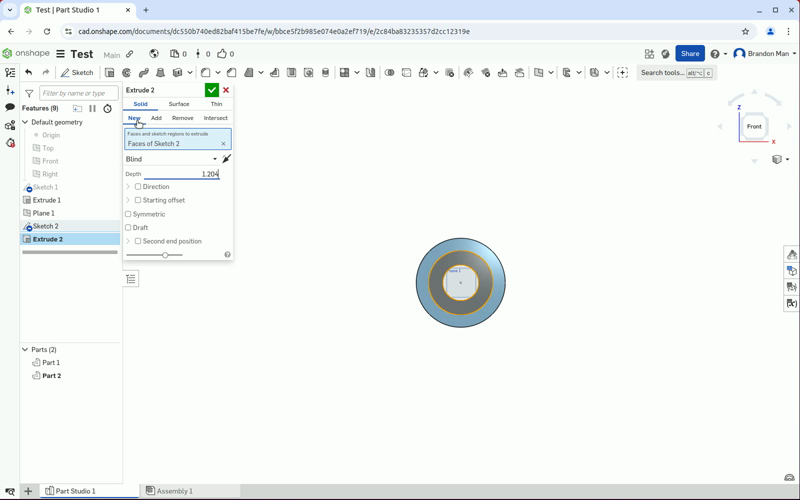
key(enter)
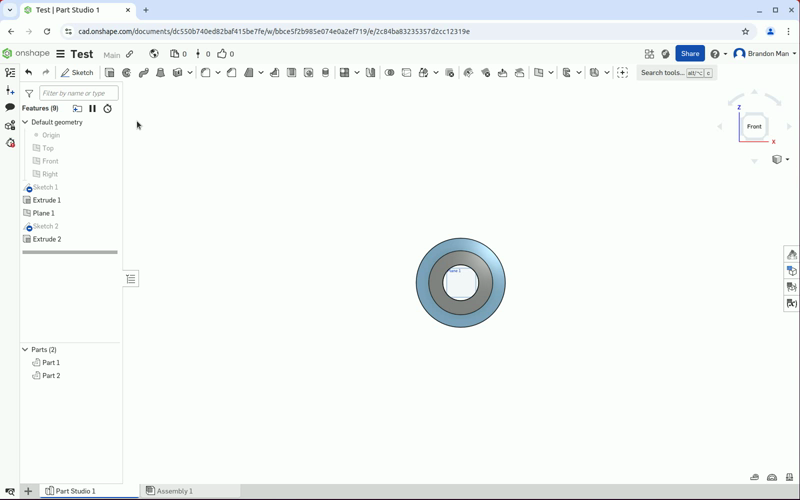
key(shift+h)
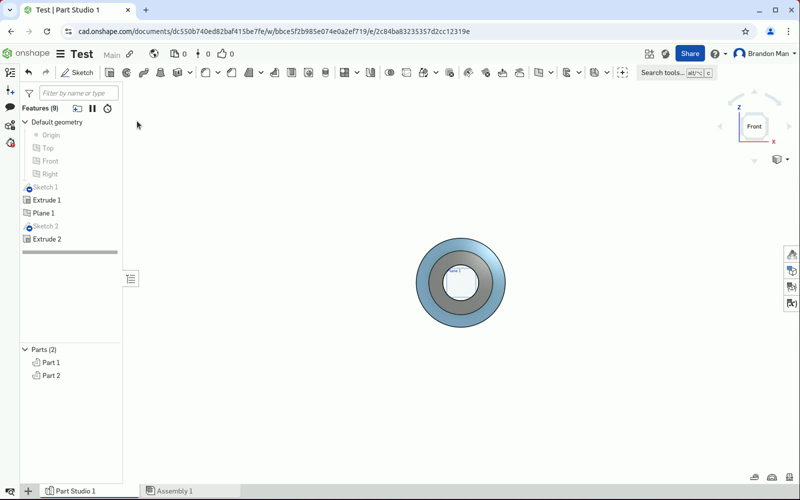
key(shift+h)
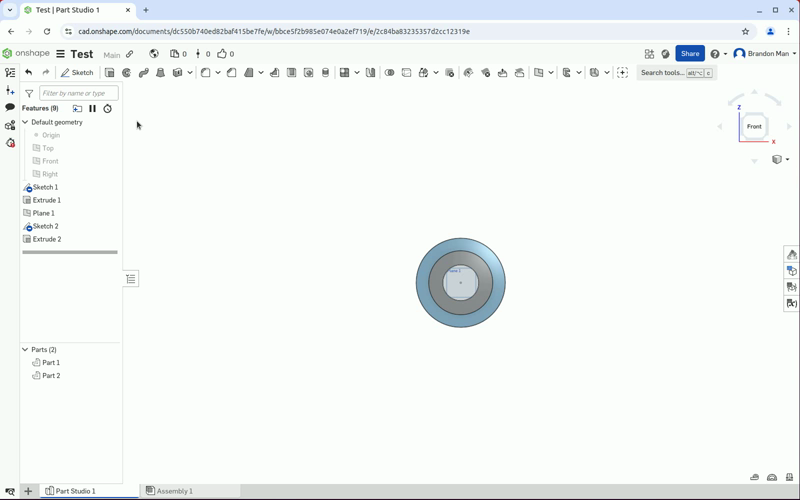
key(shift+7)
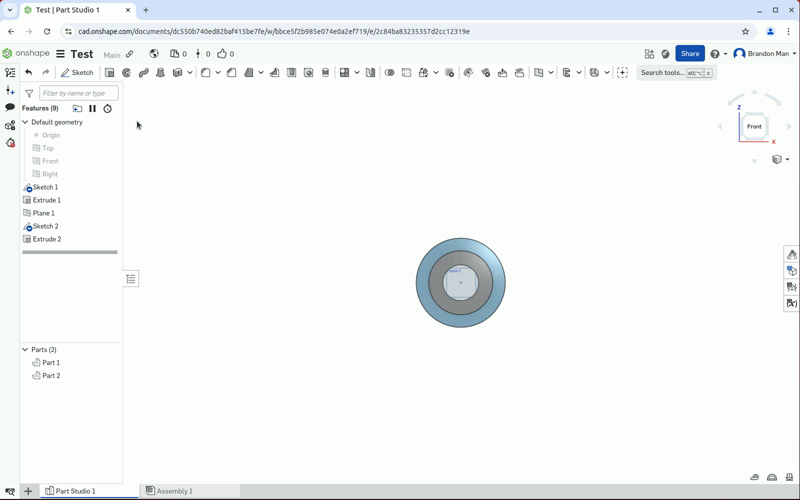
key(left, 2)
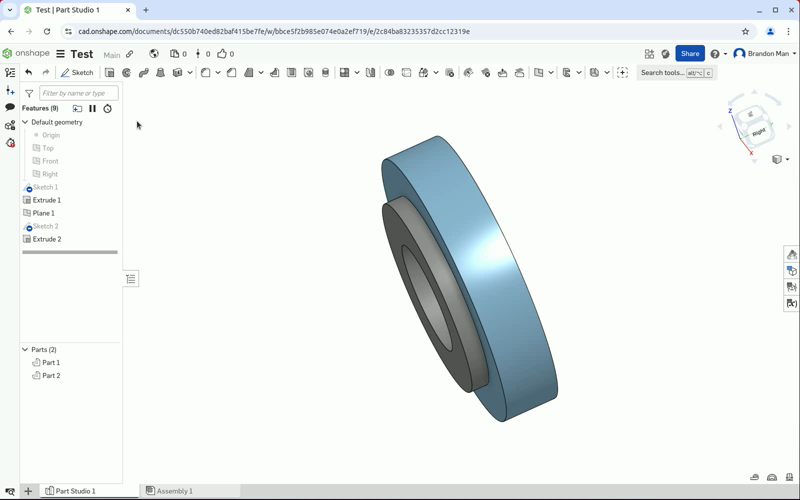
key(down, 2)
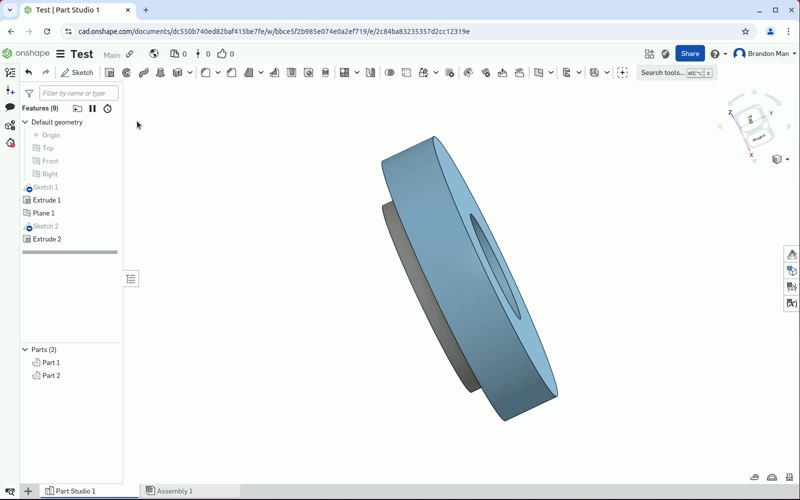
key(up, 2)
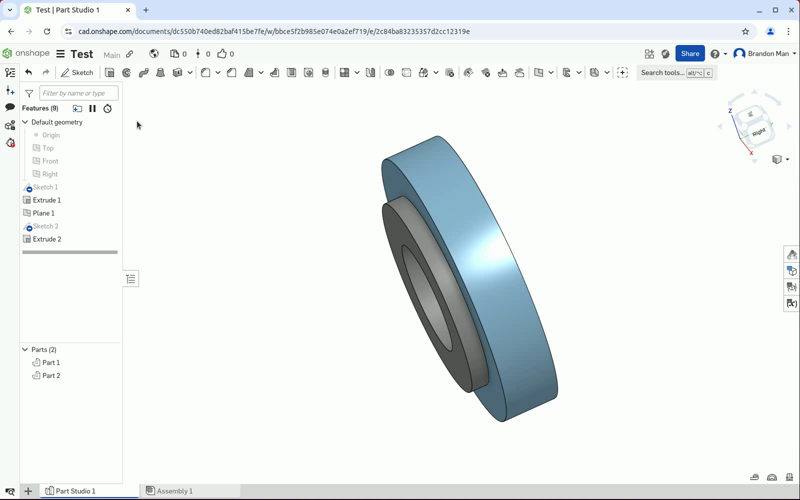
key(right, 2)
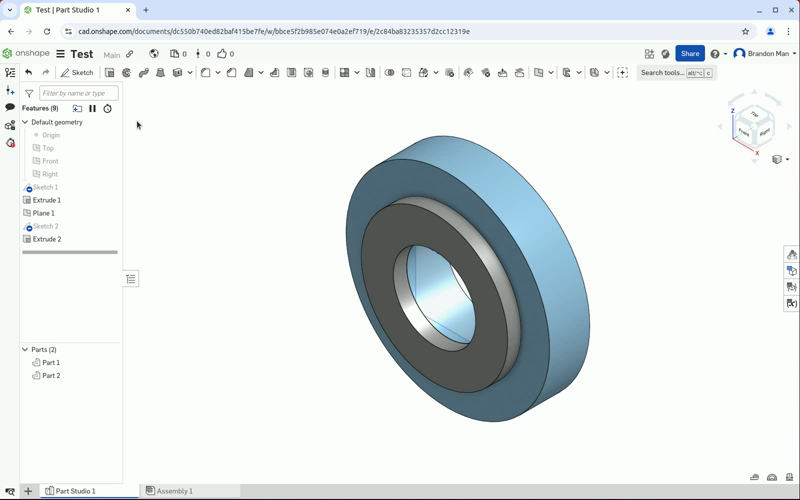
mouse_move(73, 189)
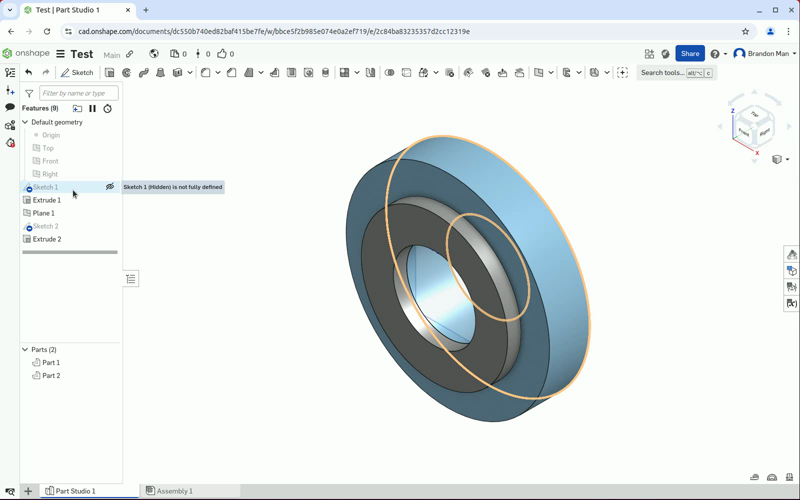
click(73, 189)